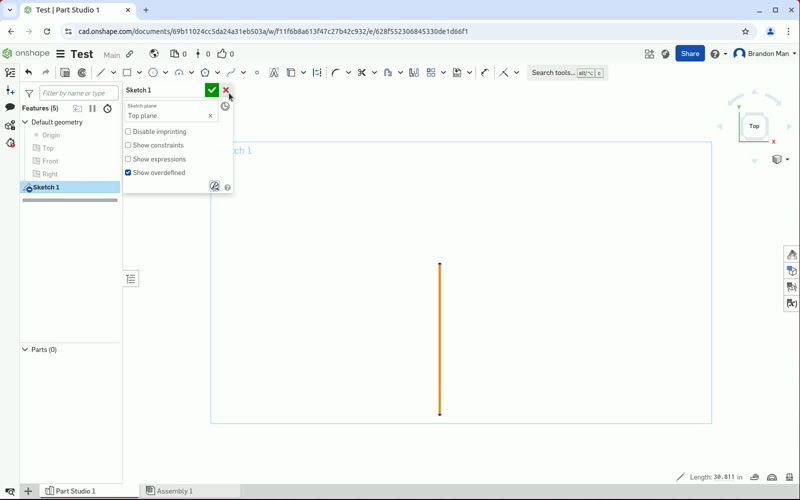
key(shift+h)
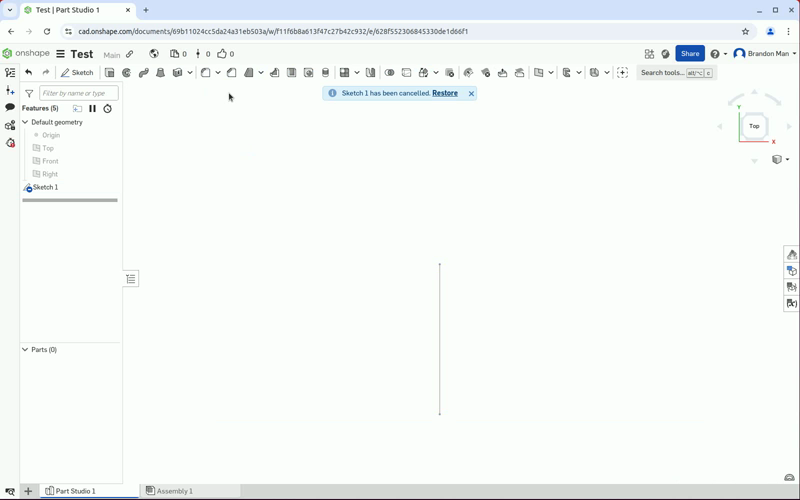
key(shift+s)
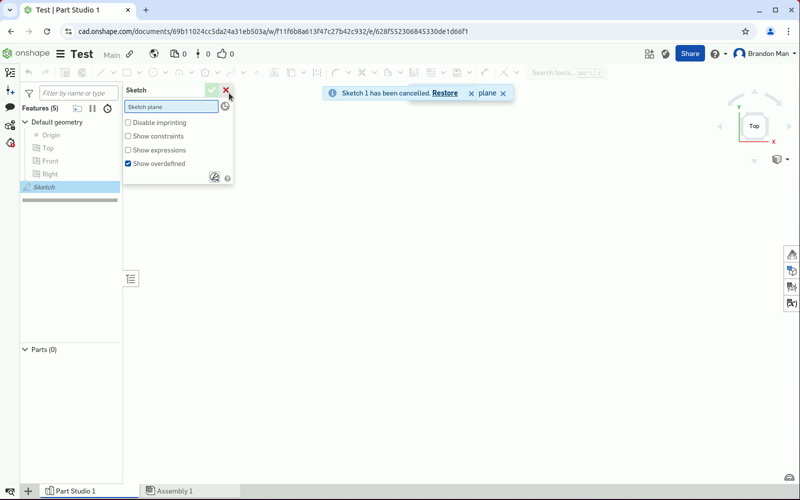
mouse_move(73, 150)
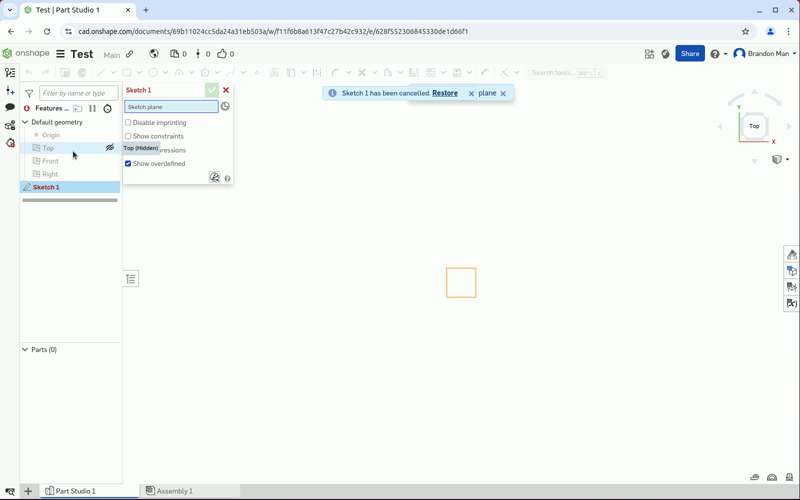
click(73, 150)
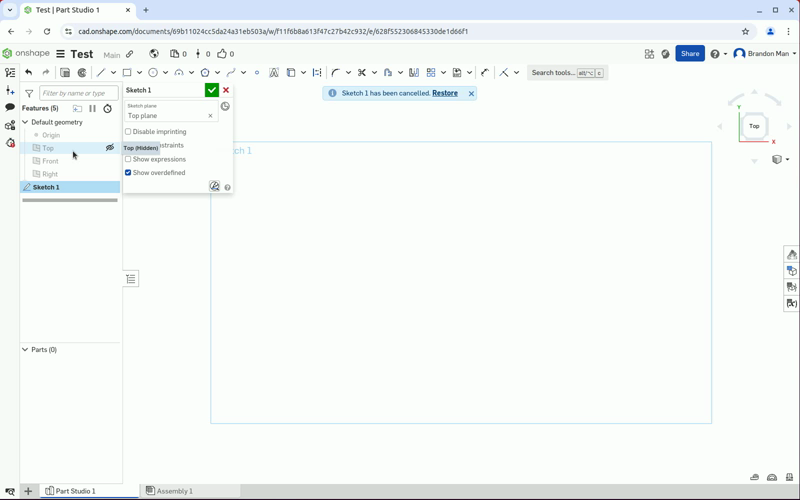
mouse_move(73, 352)
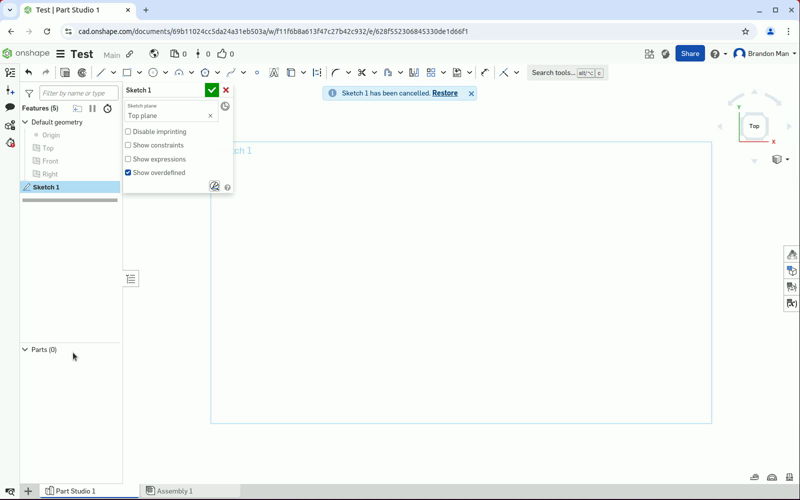
key(y)
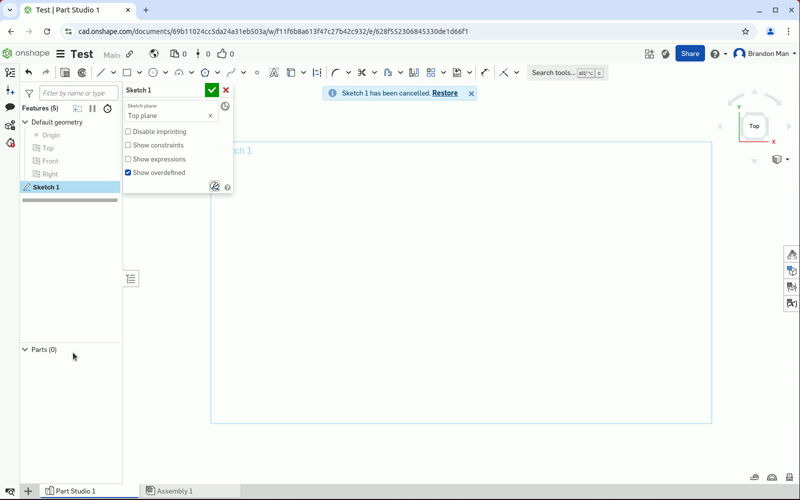
key(l)
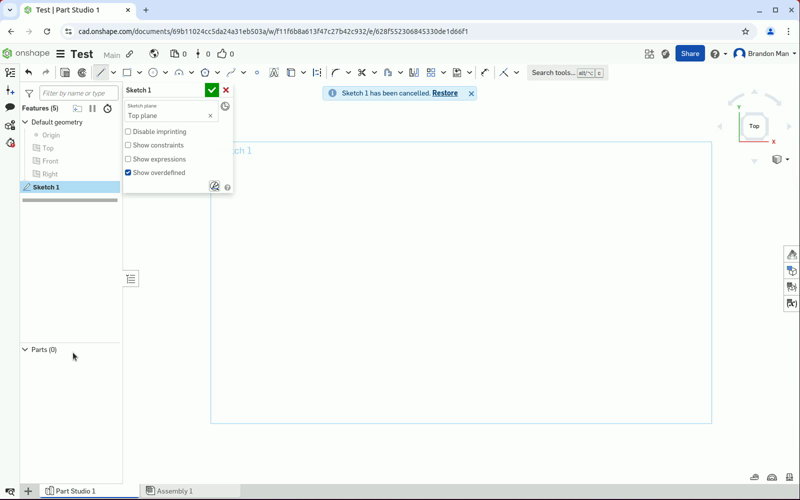
key_down(shift)
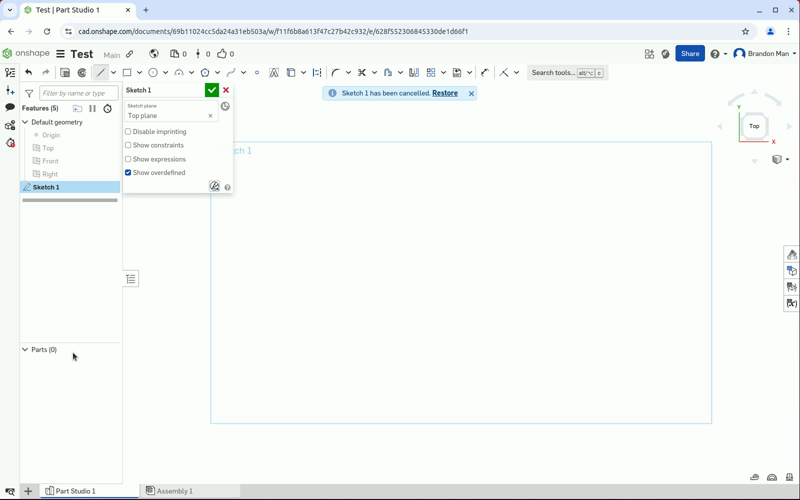
mouse_move(441, 282)
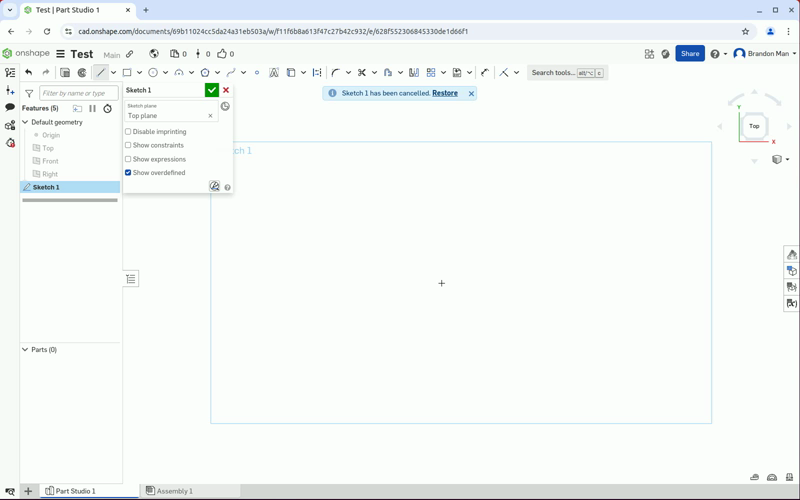
click(441, 282)
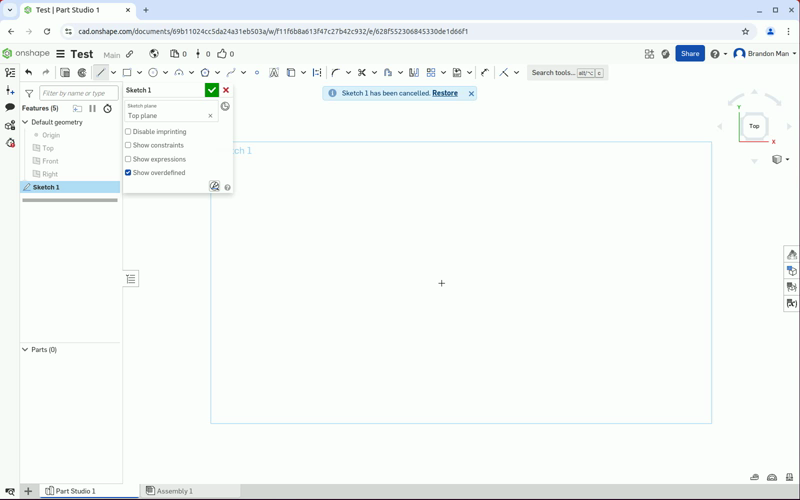
key_up(shift)
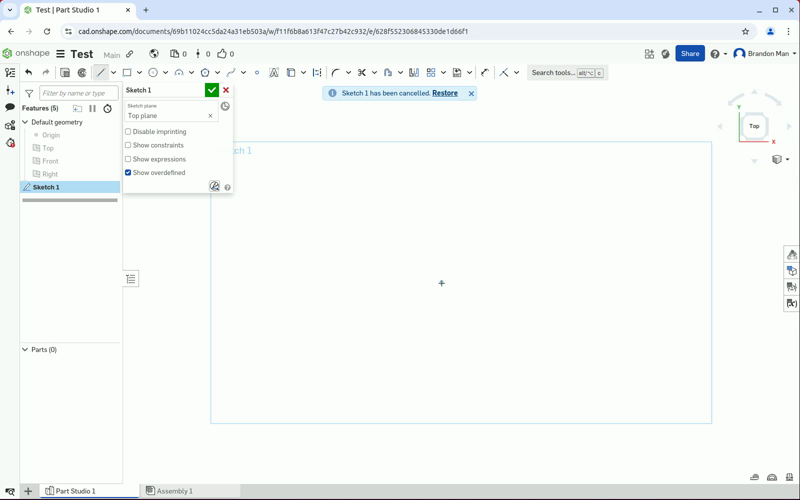
key_down(shift)
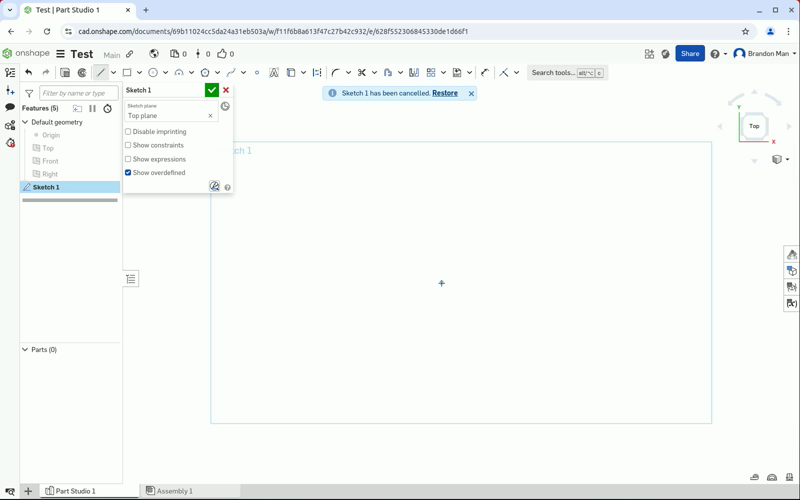
mouse_move(471, 282)
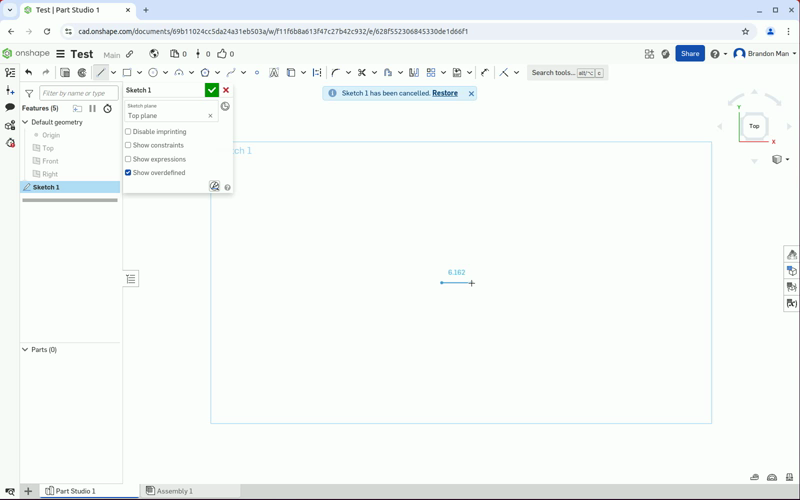
mouse_move(451, 298)
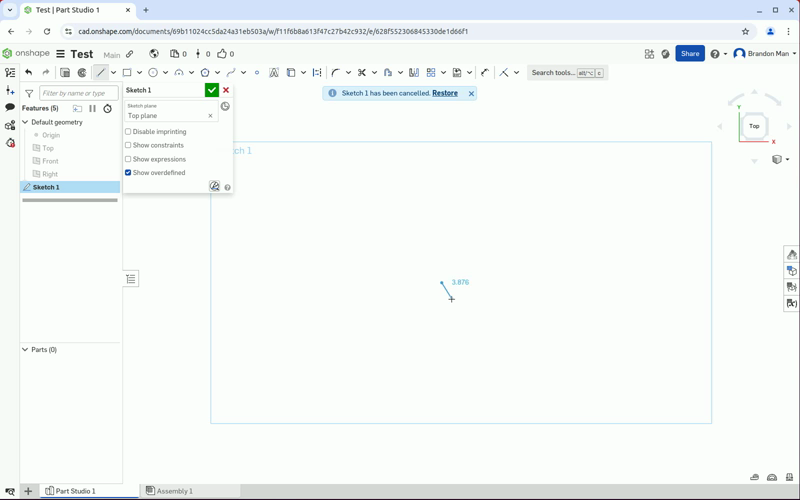
click(451, 298)
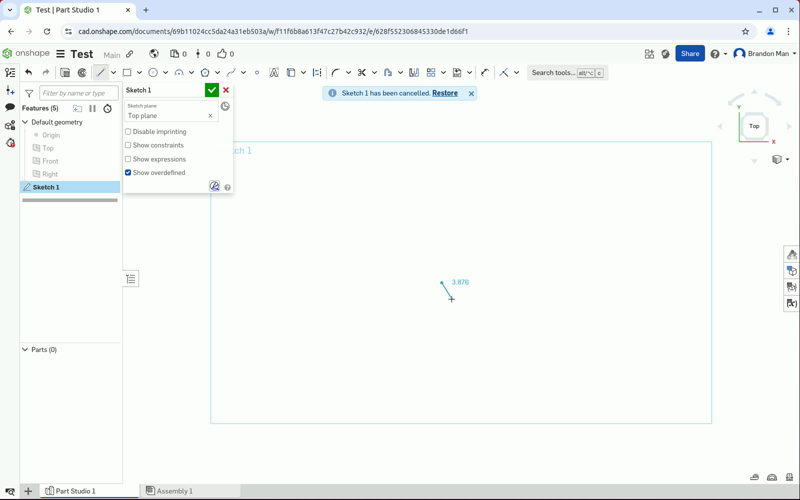
key_up(shift)
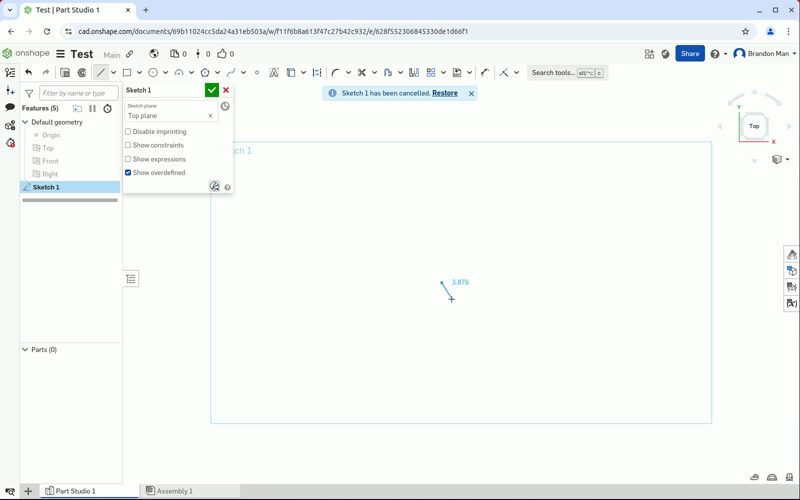
key_down(shift)
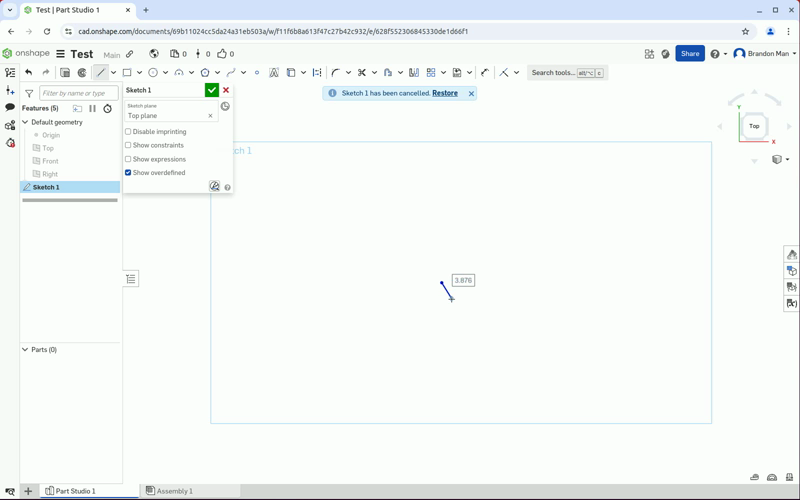
mouse_move(481, 298)
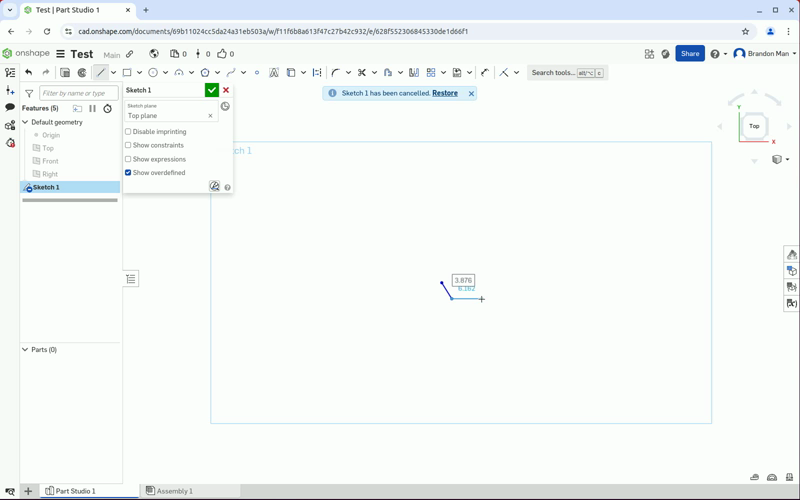
mouse_move(470, 298)
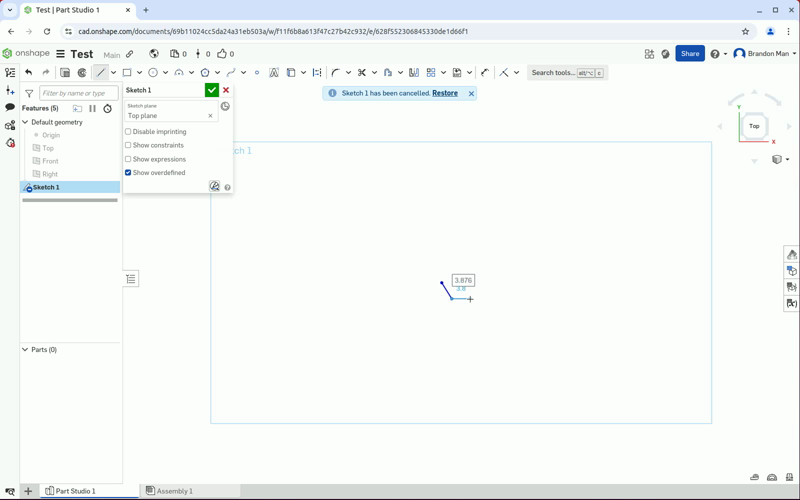
click(470, 298)
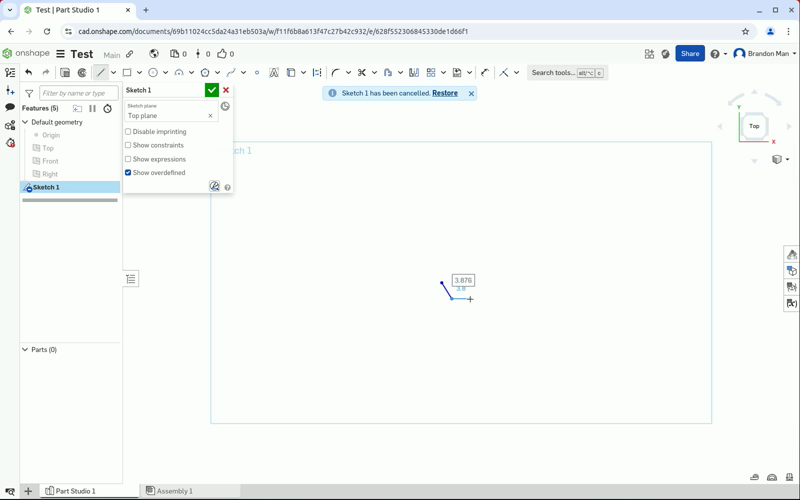
key_up(shift)
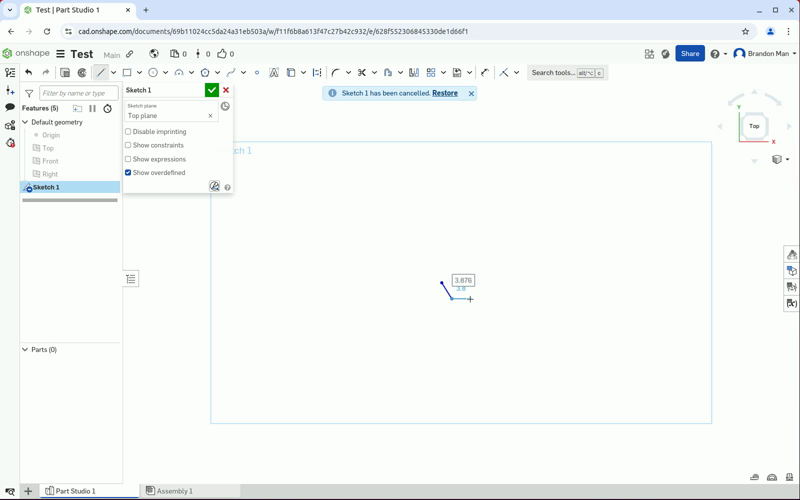
key_down(shift)
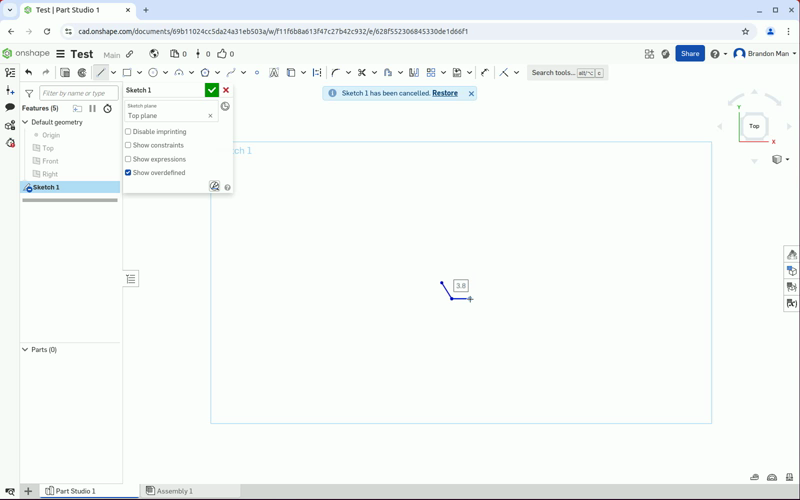
mouse_move(500, 298)
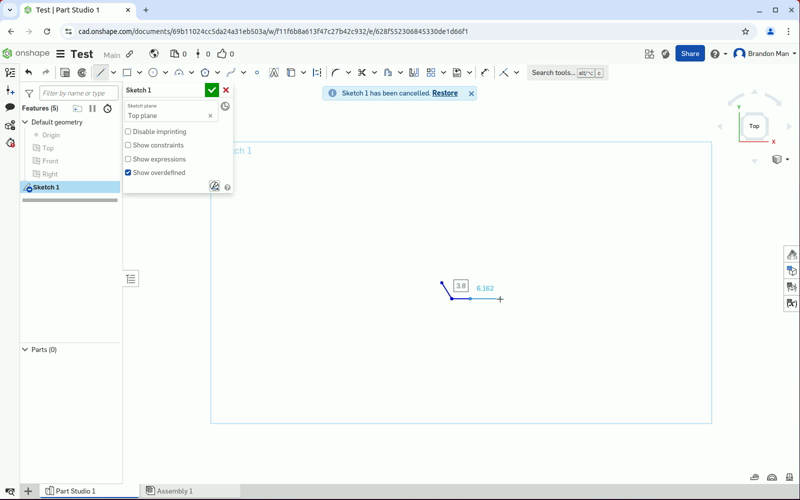
mouse_move(479, 282)
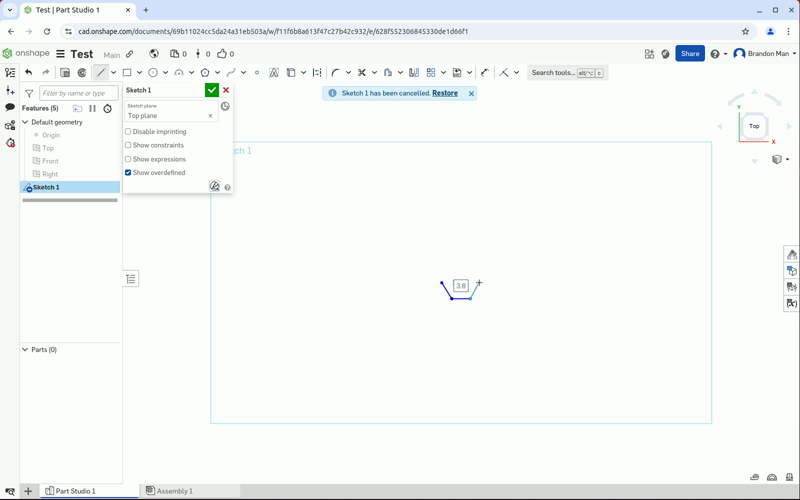
click(479, 282)
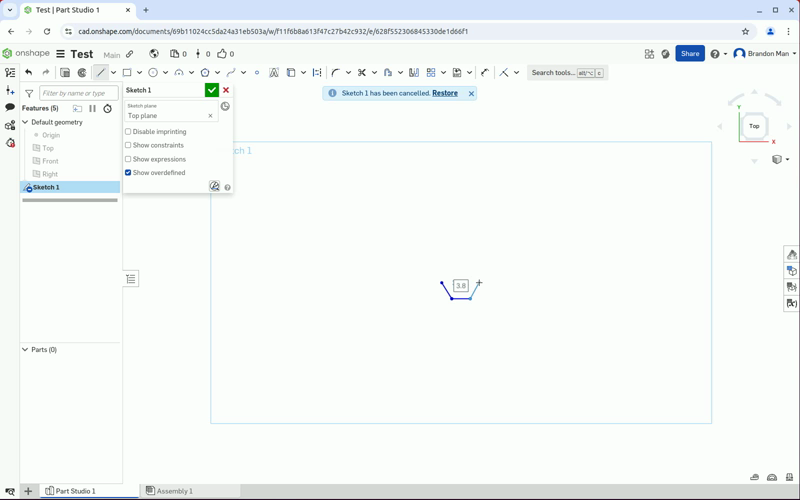
key_up(shift)
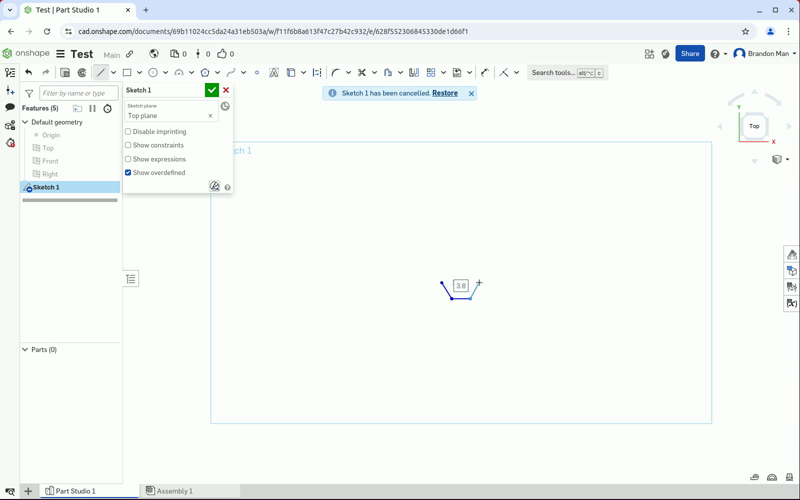
key_down(shift)
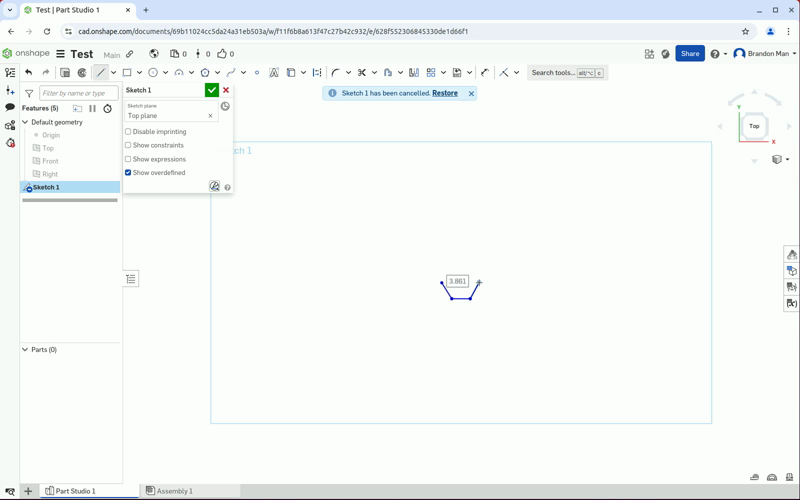
mouse_move(509, 282)
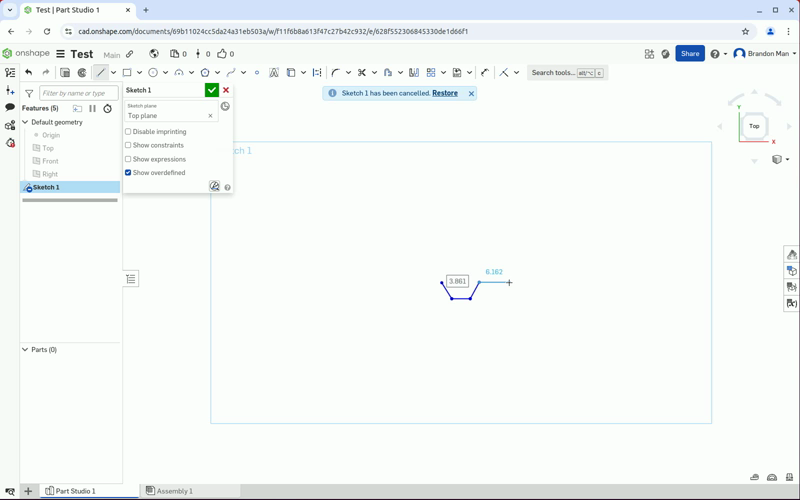
mouse_move(469, 266)
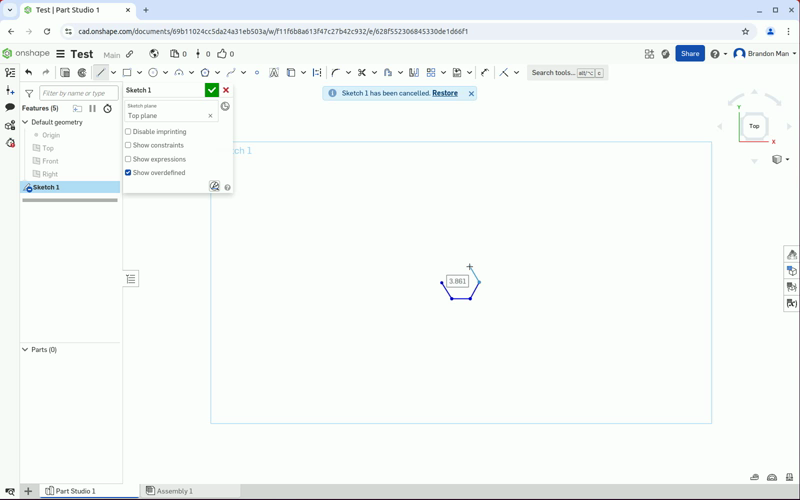
click(469, 266)
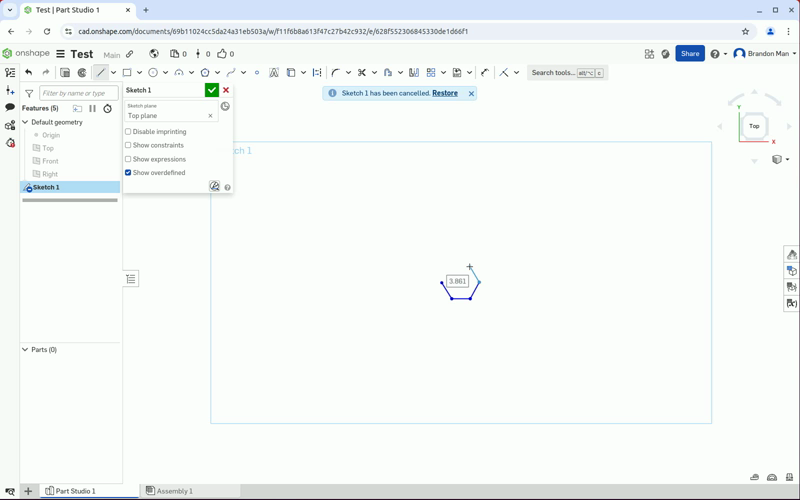
key_up(shift)
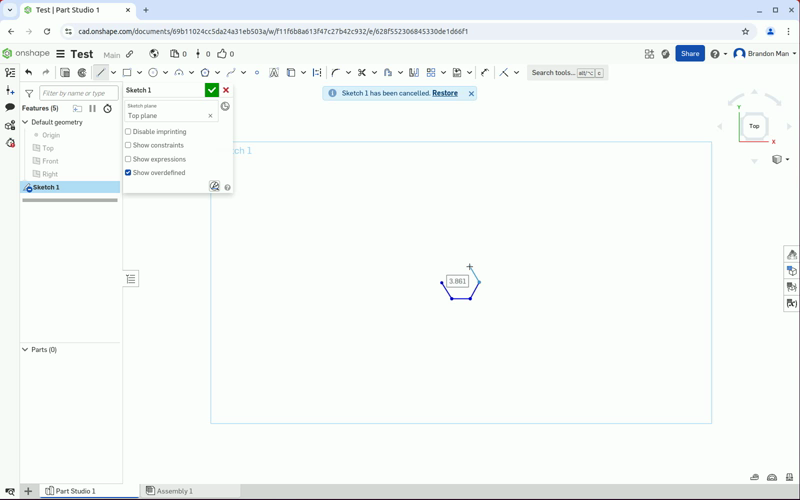
key_down(shift)
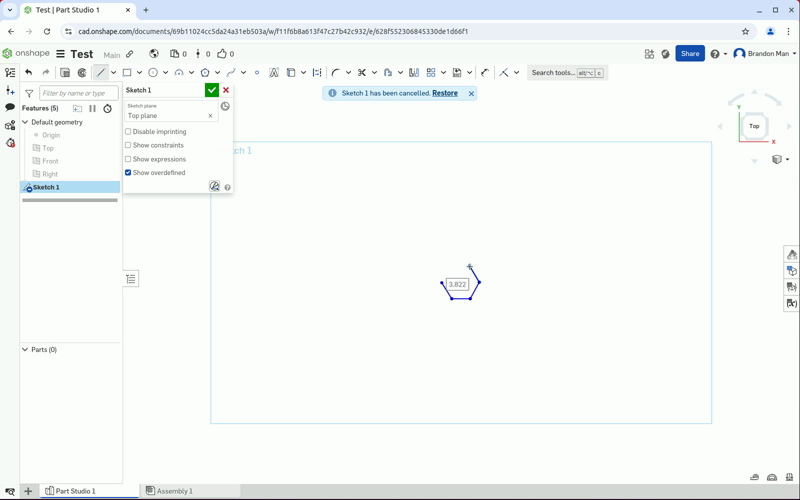
mouse_move(499, 266)
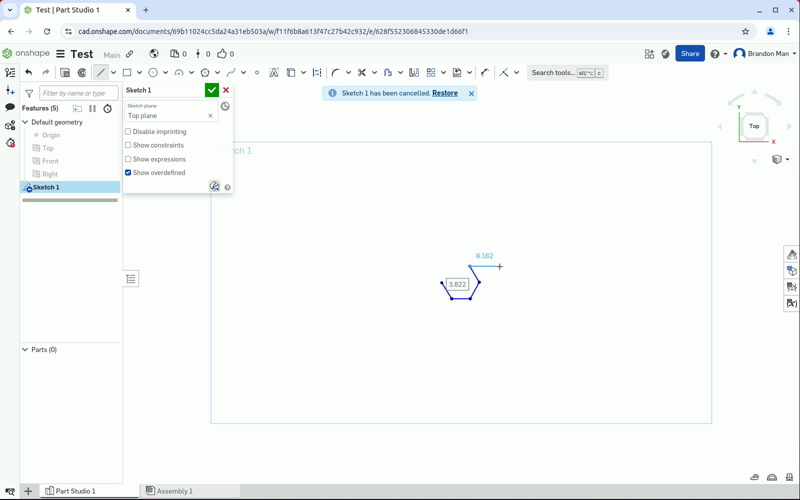
mouse_move(450, 266)
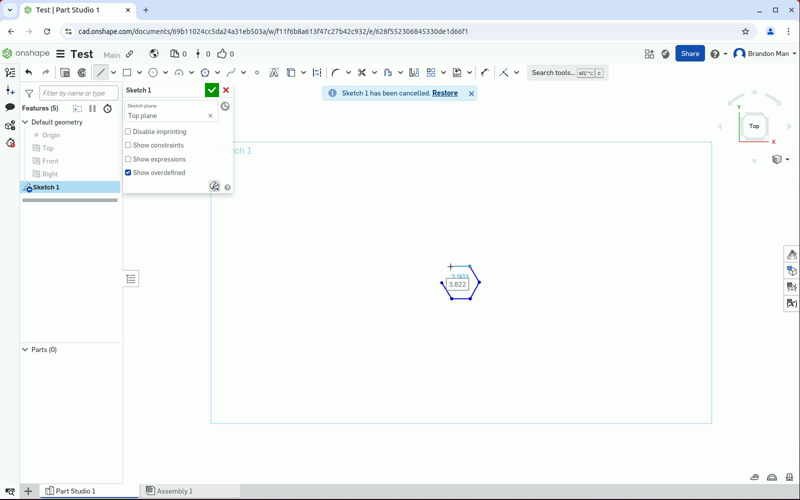
click(450, 266)
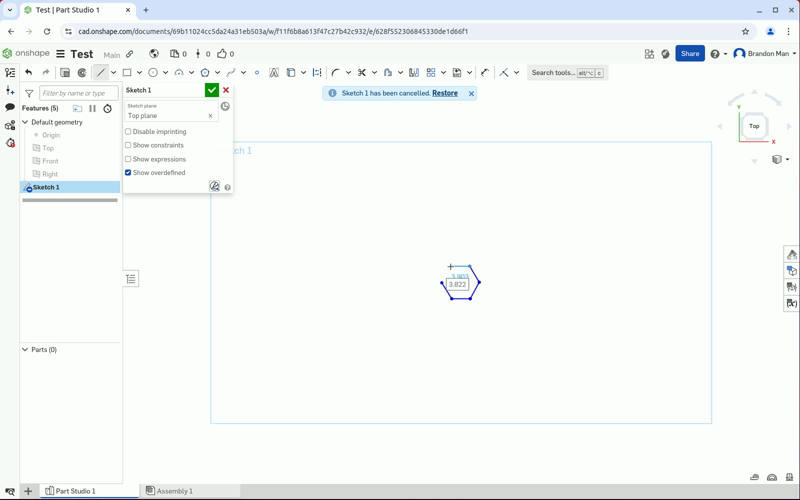
key_up(shift)
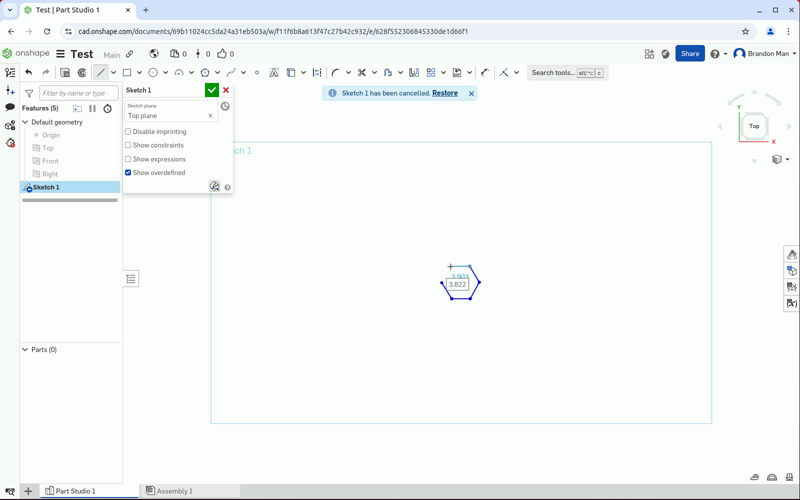
mouse_move(480, 266)
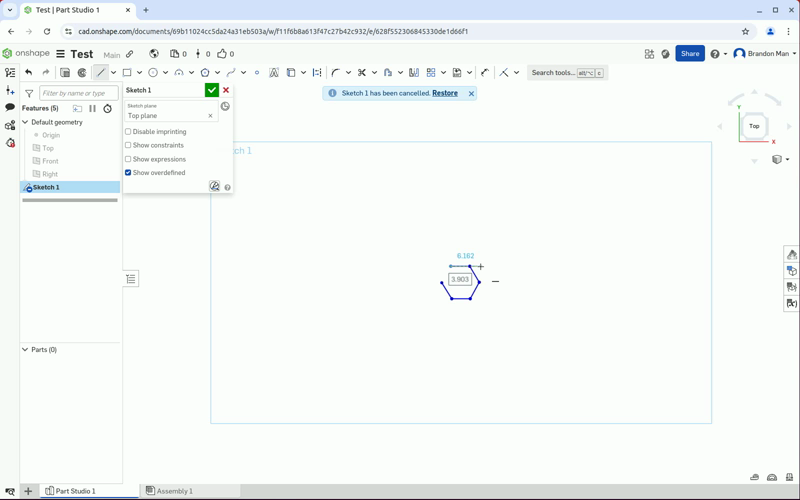
key_down(shift)
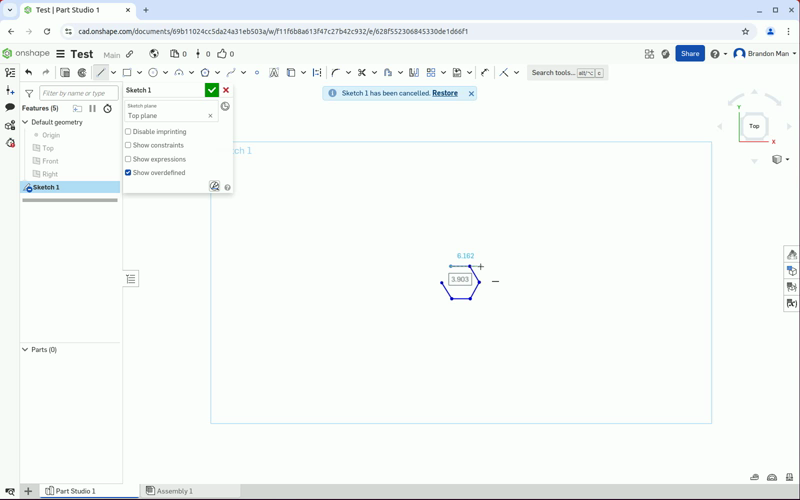
mouse_move(441, 282)
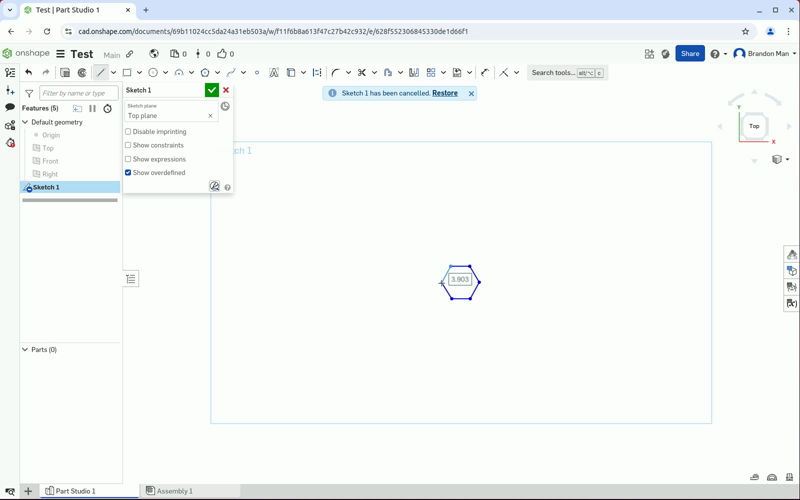
key_up(shift)
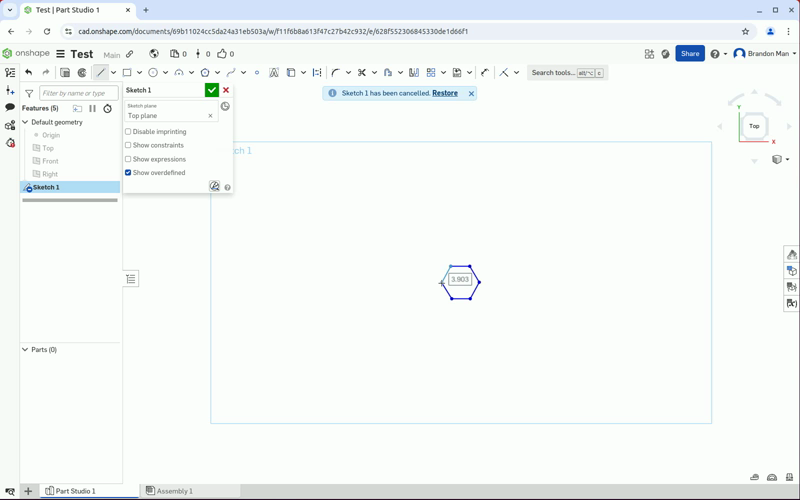
click(441, 282)
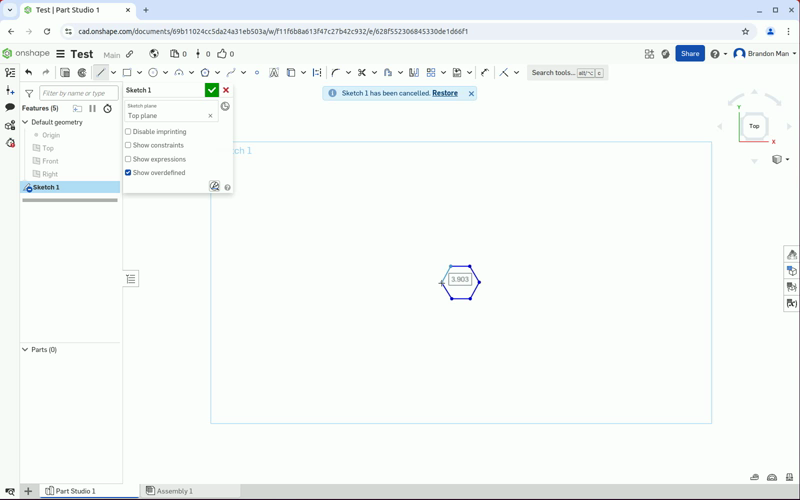
key(esc)
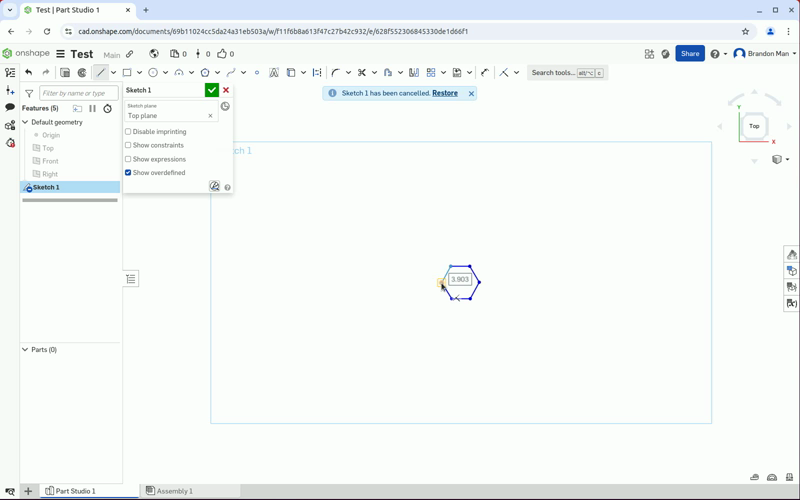
mouse_move(458, 296)
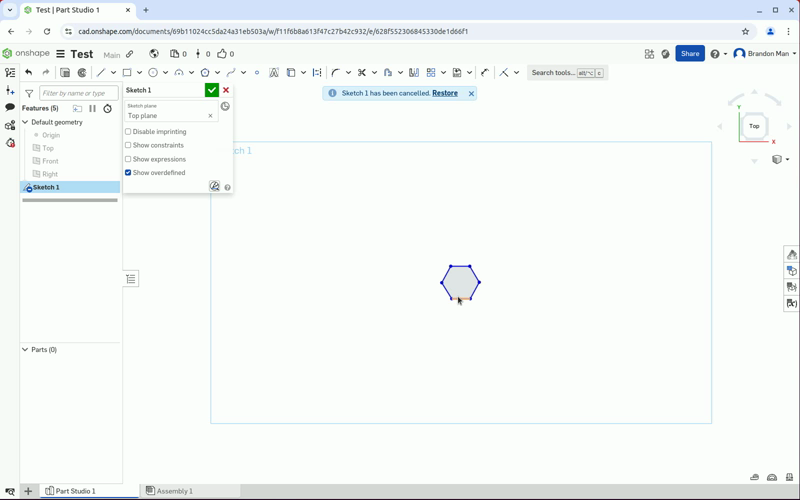
scroll(6)
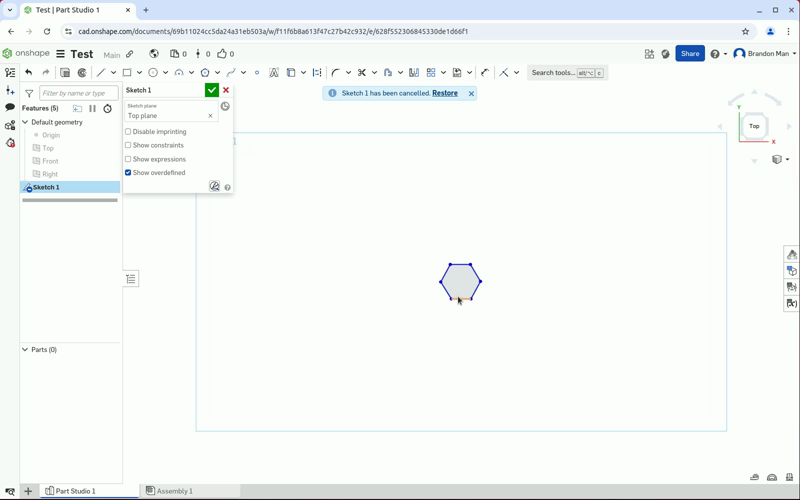
scroll(6)
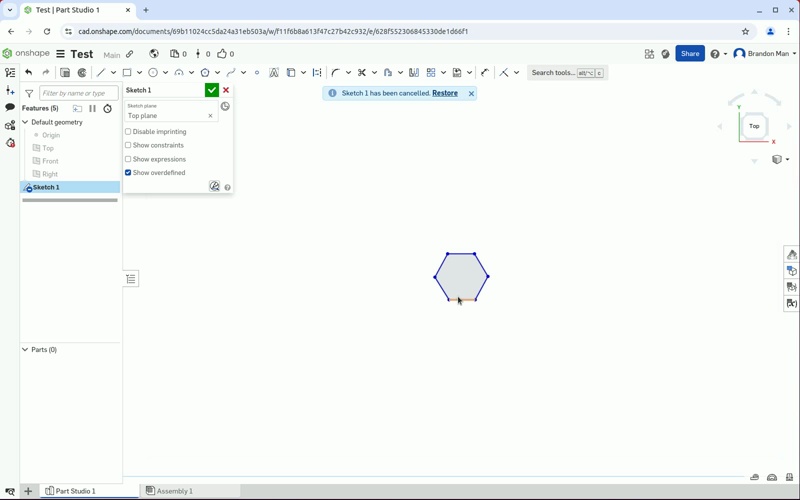
scroll(6)
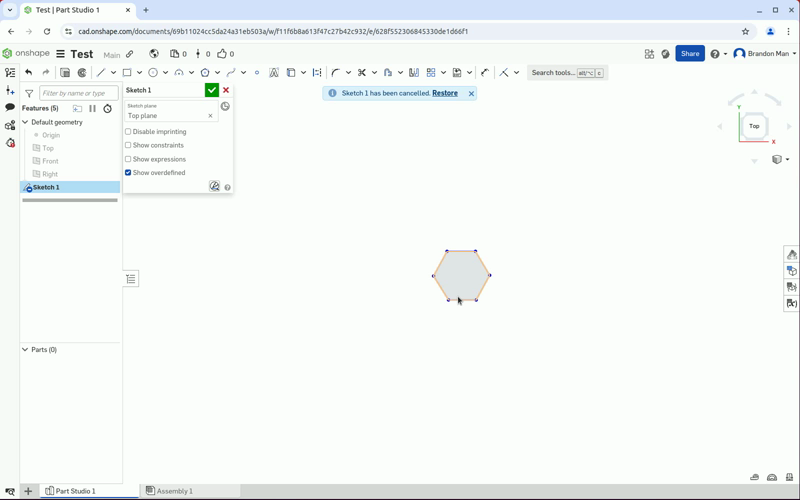
scroll(6)
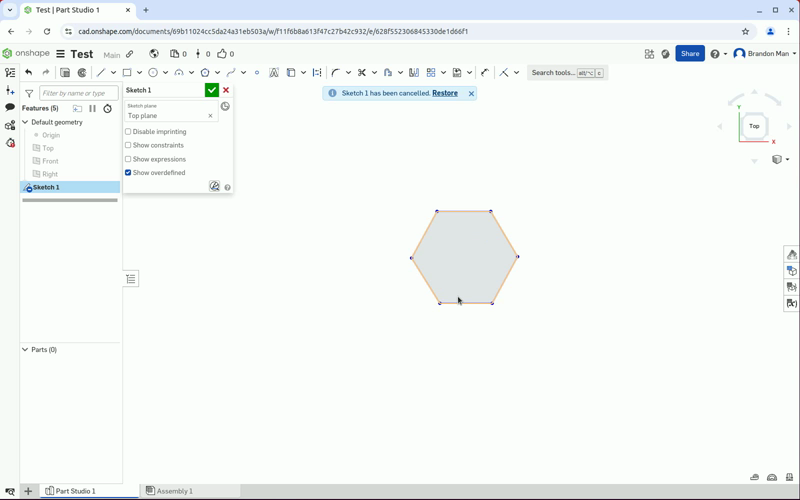
scroll(6)
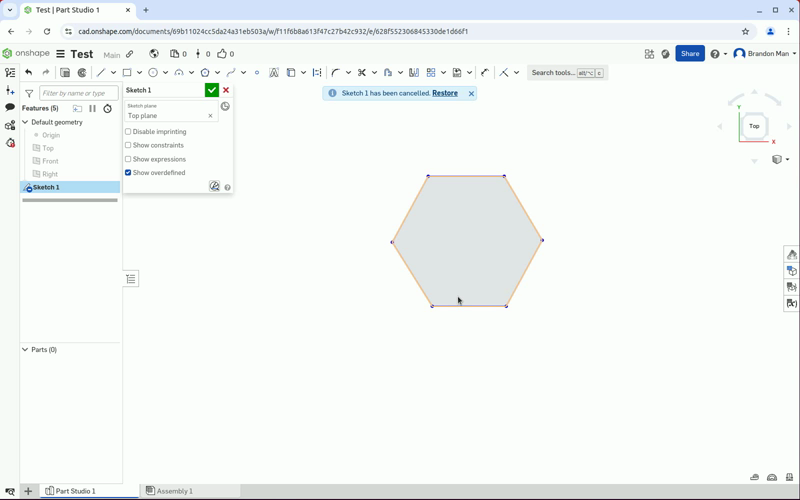
scroll(6)
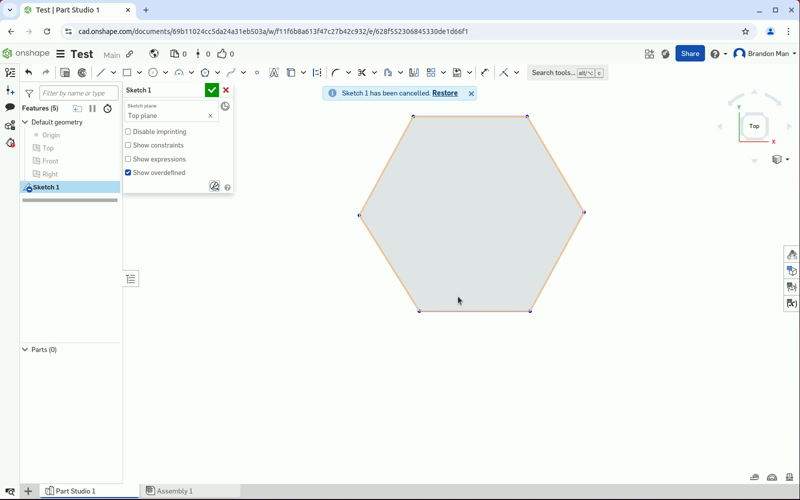
scroll(6)
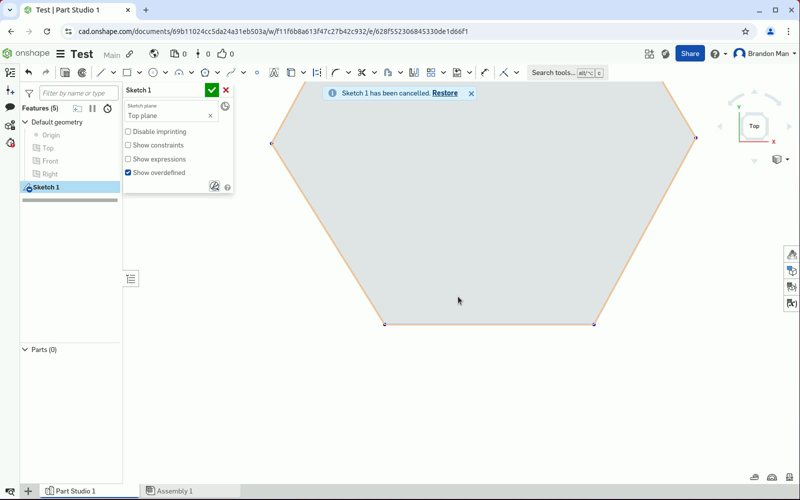
click(458, 296)
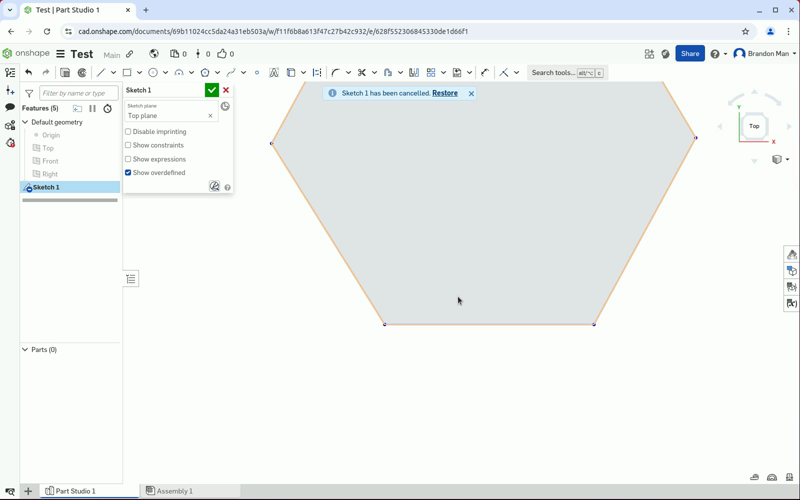
scroll(-6)
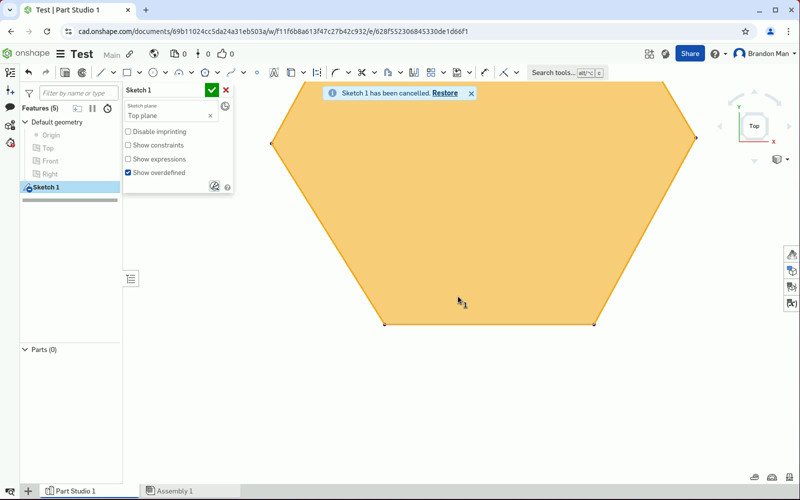
scroll(-6)
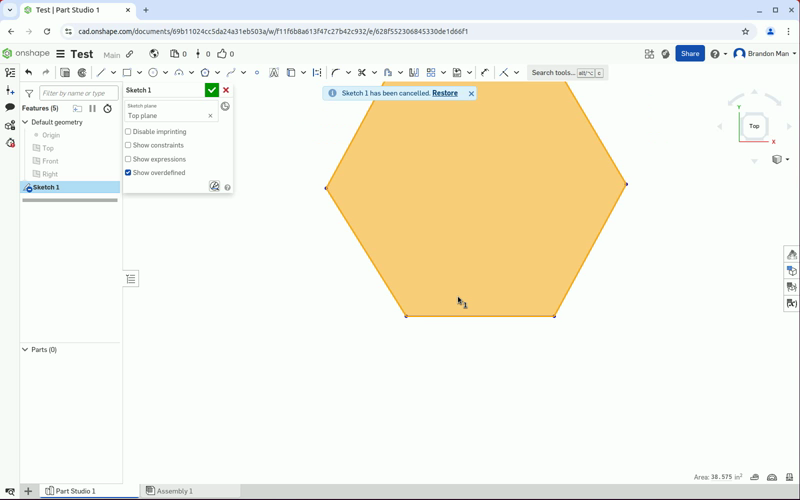
scroll(-6)
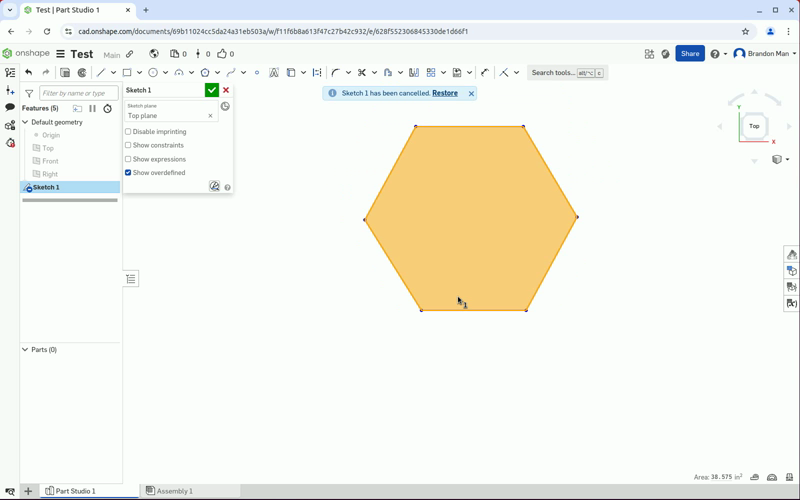
scroll(-6)
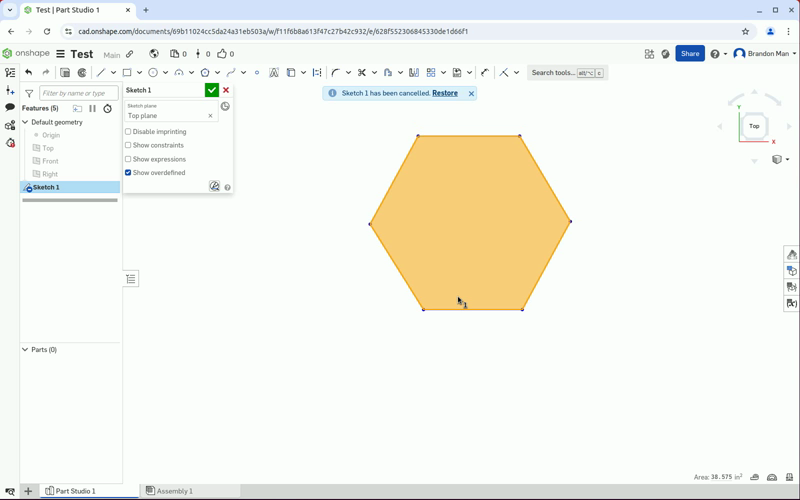
scroll(-6)
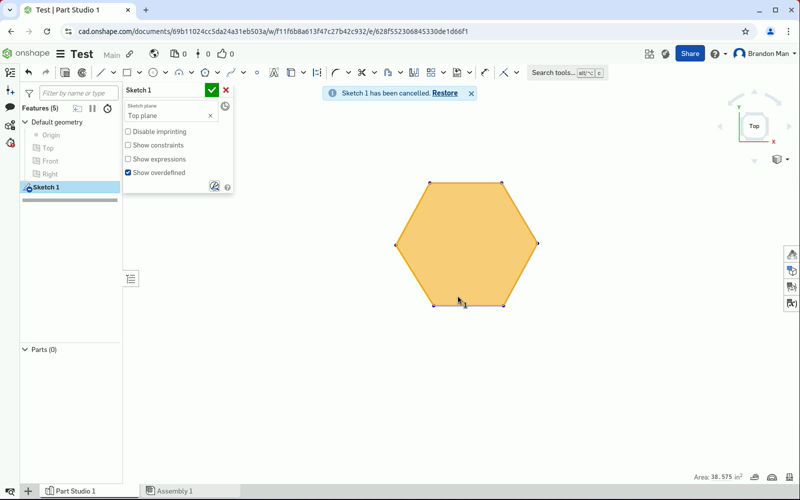
scroll(-6)
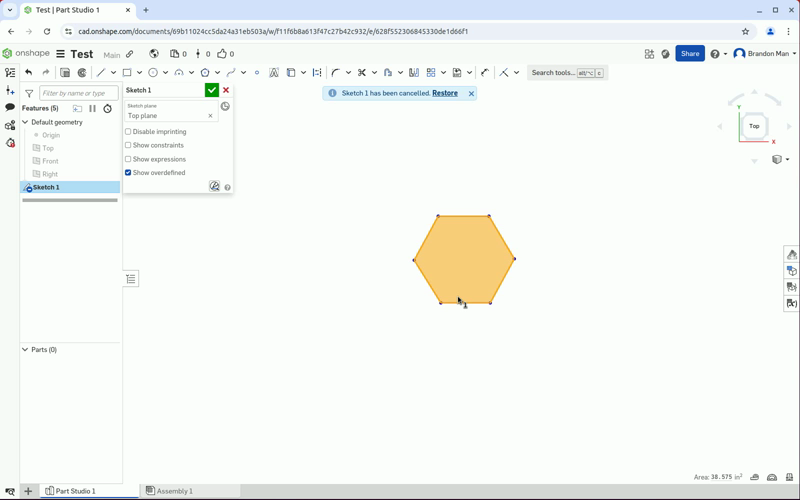
scroll(-6)
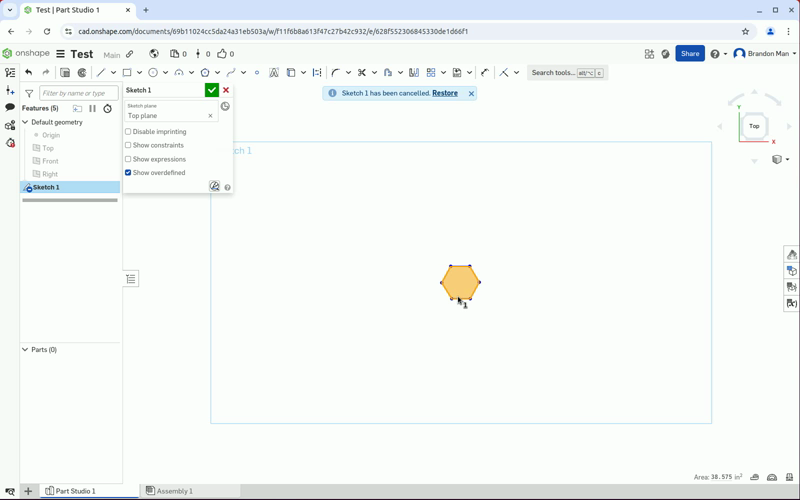
mouse_move(73, 352)
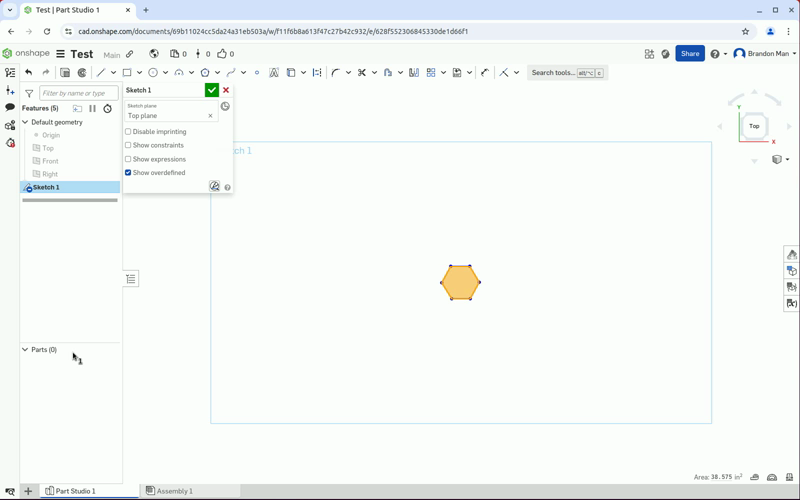
key(shift+y)
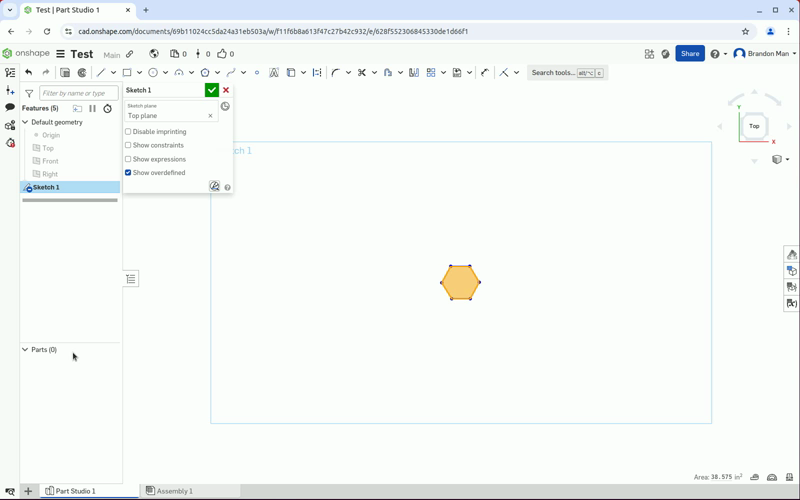
key(shift+e)
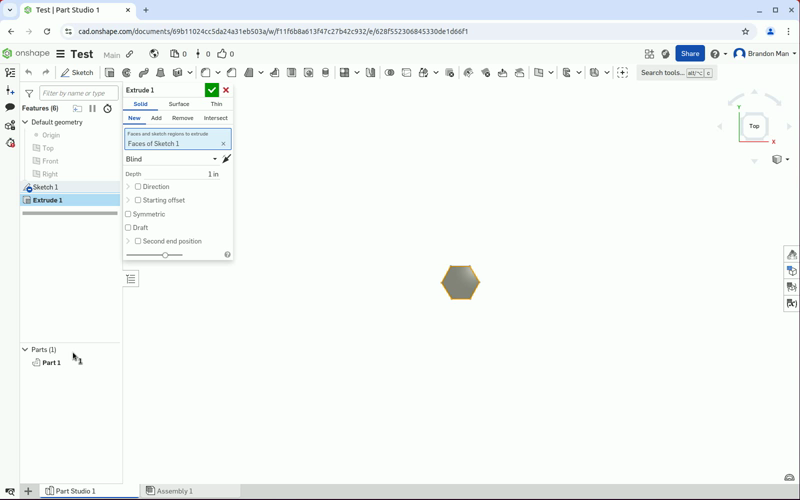
mouse_move(143, 106)
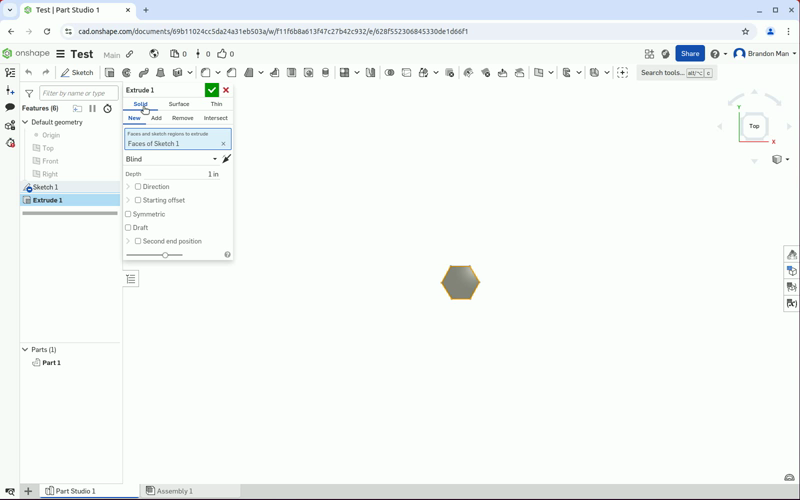
click(143, 106)
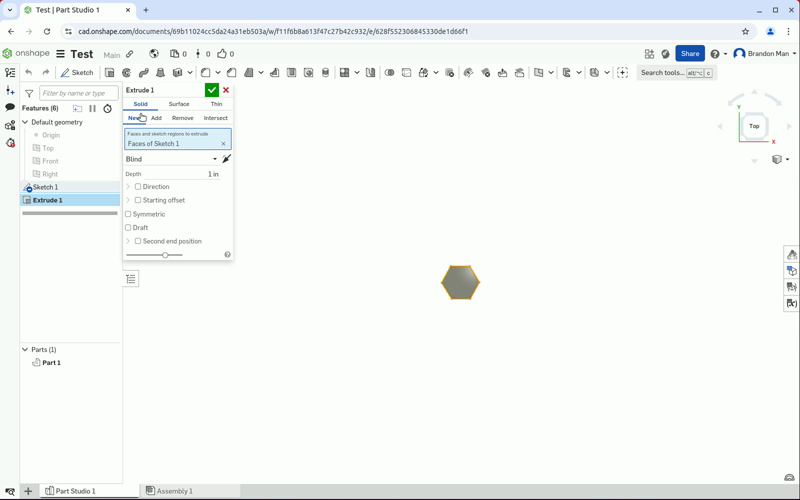
mouse_move(137, 120)
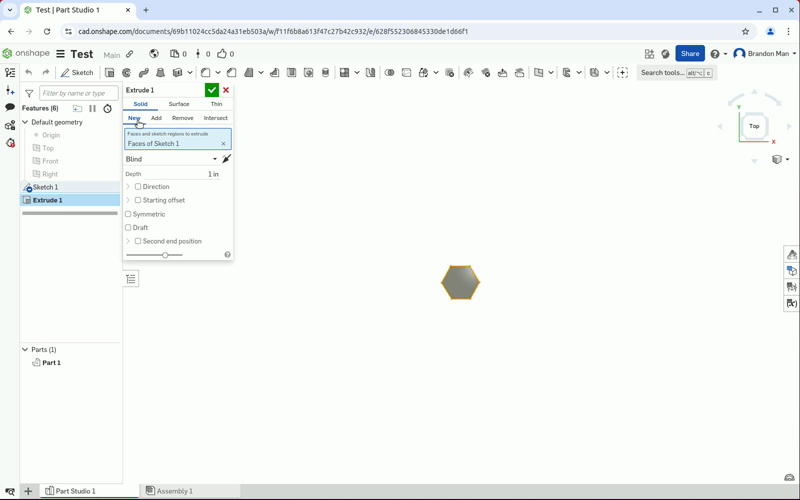
click(137, 120)
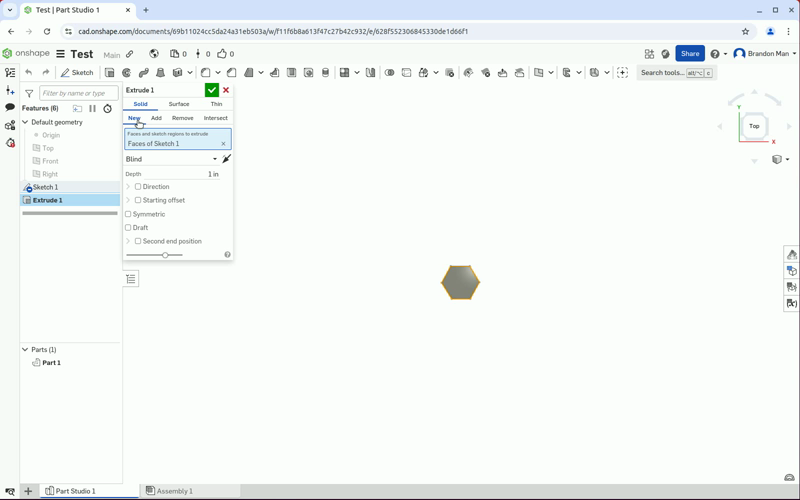
key(tab, 4)
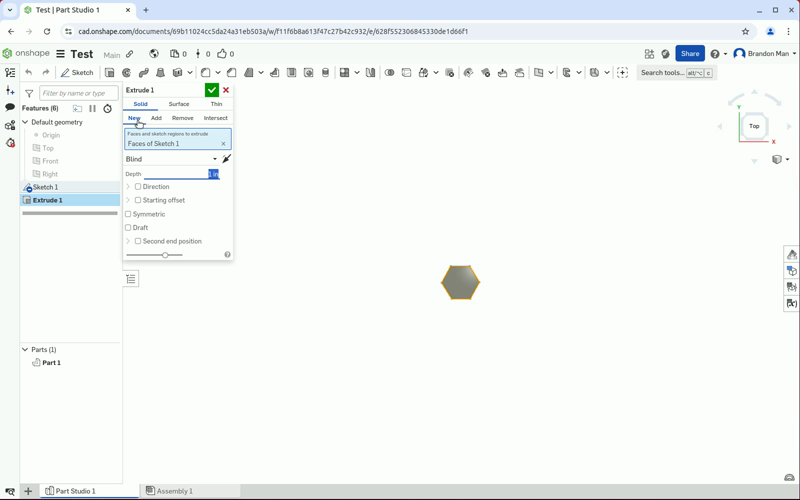
text(23.108)
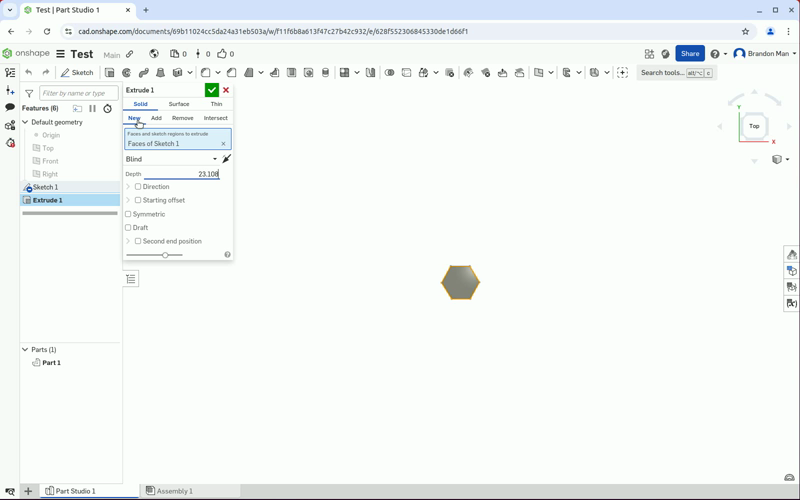
key(enter)
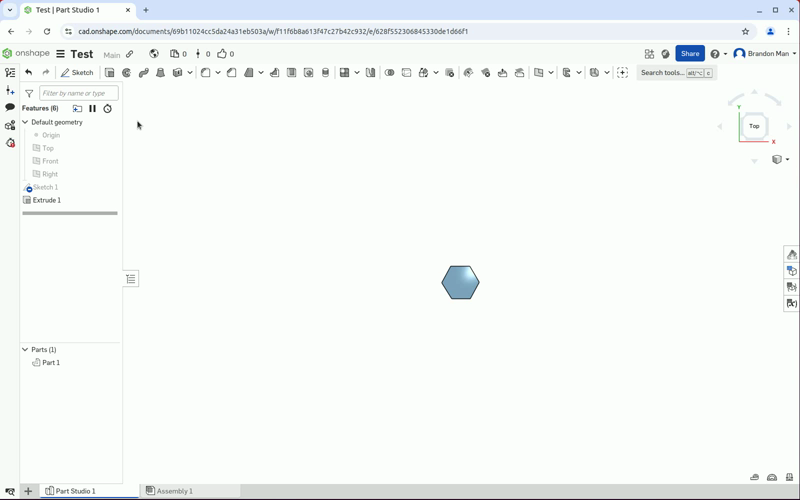
key(shift+h)
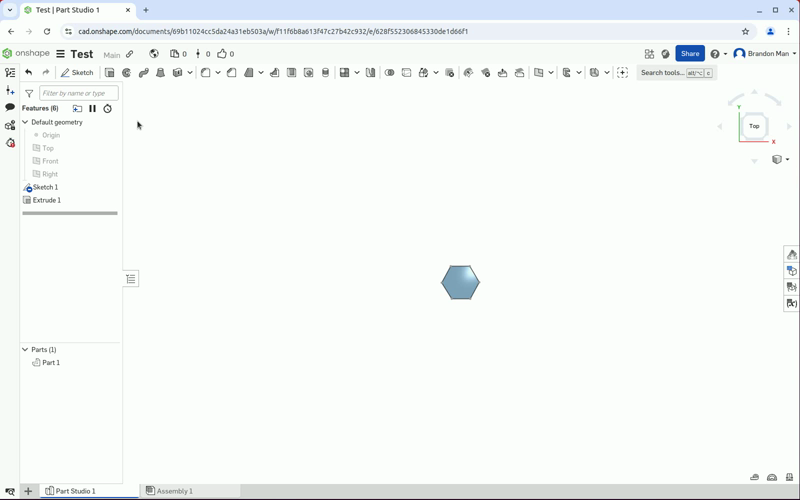
key(shift+h)
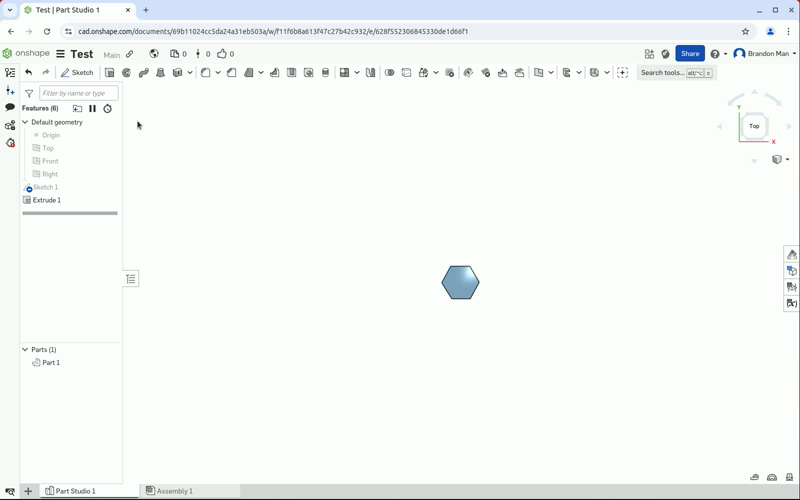
mouse_move(73, 189)
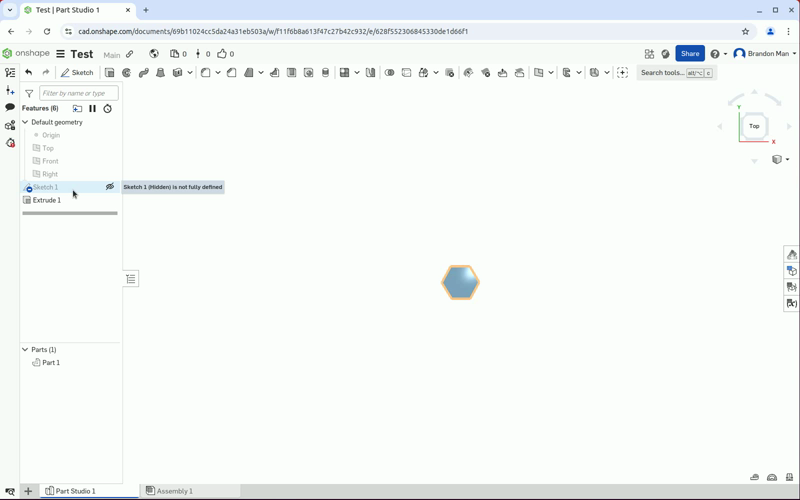
click(73, 189)
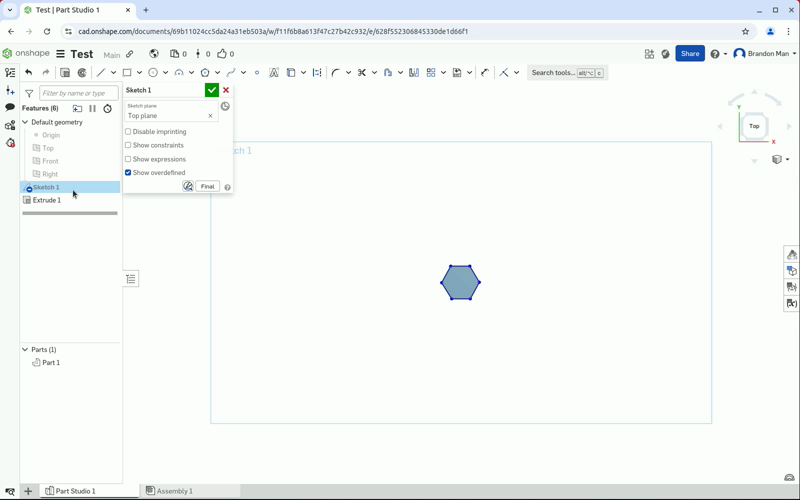
mouse_move(229, 92)
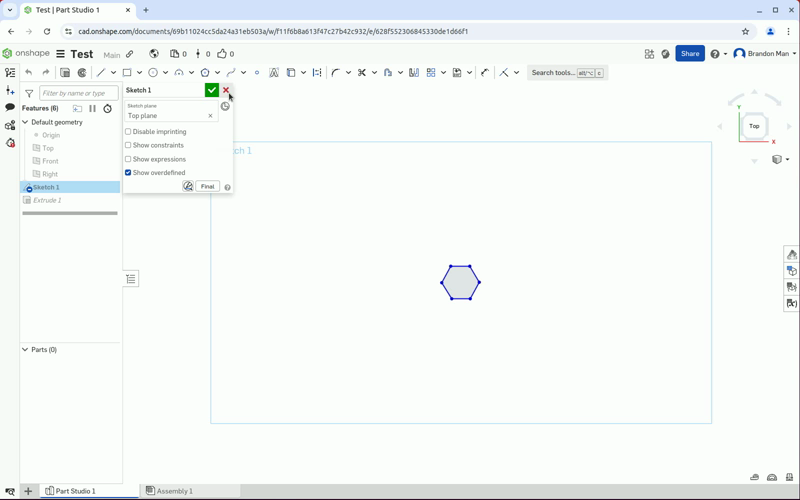
click(229, 92)
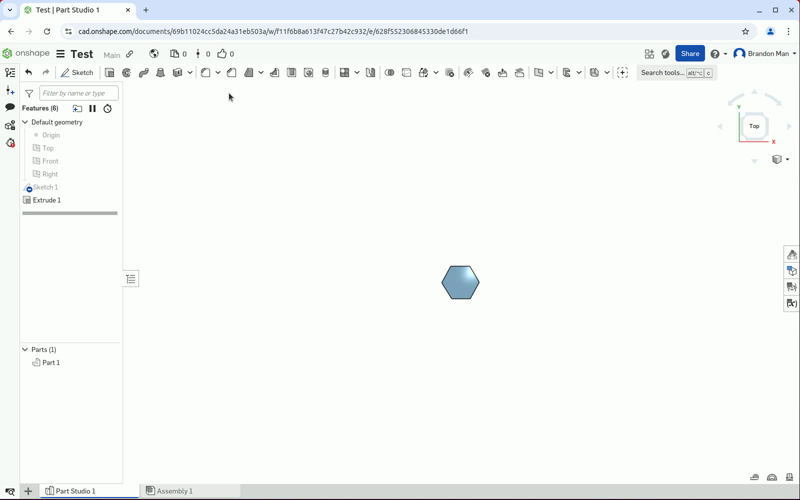
mouse_move(541, 75)
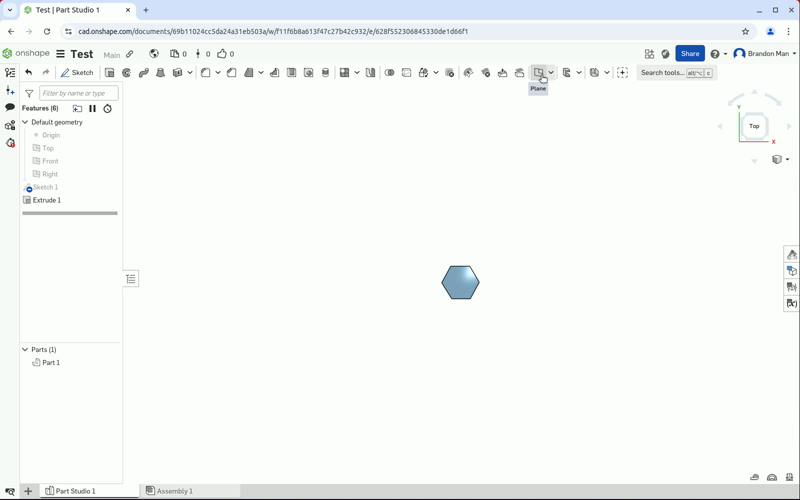
click(541, 75)
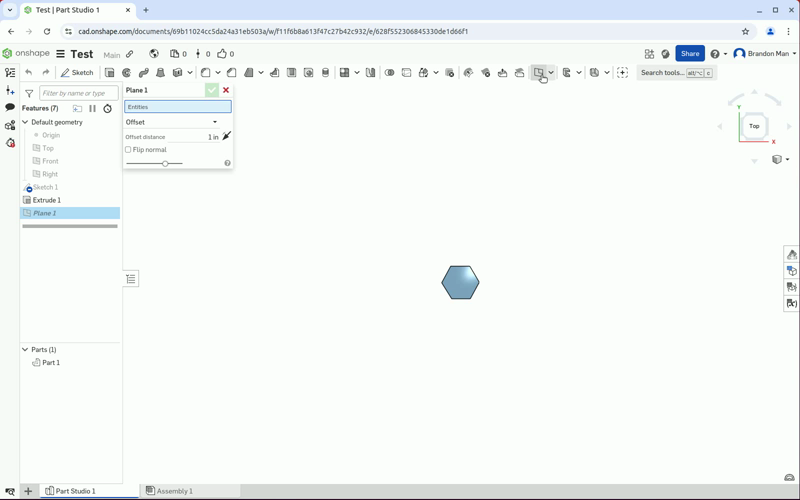
mouse_move(73, 150)
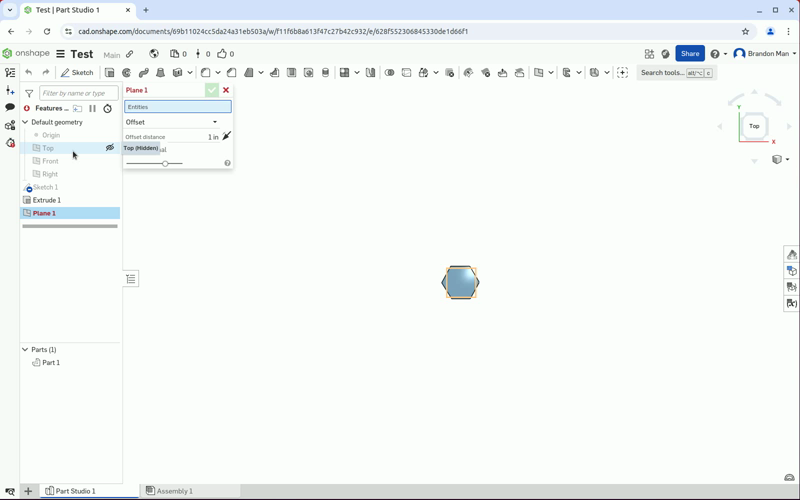
click(73, 150)
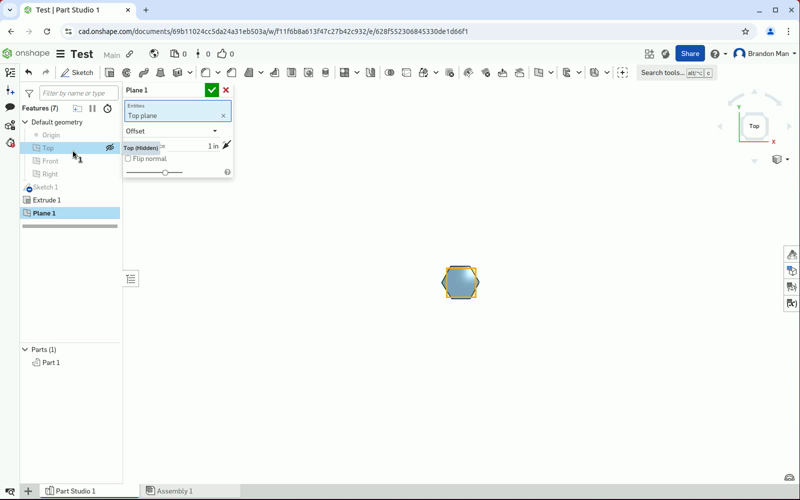
key(tab, 2)
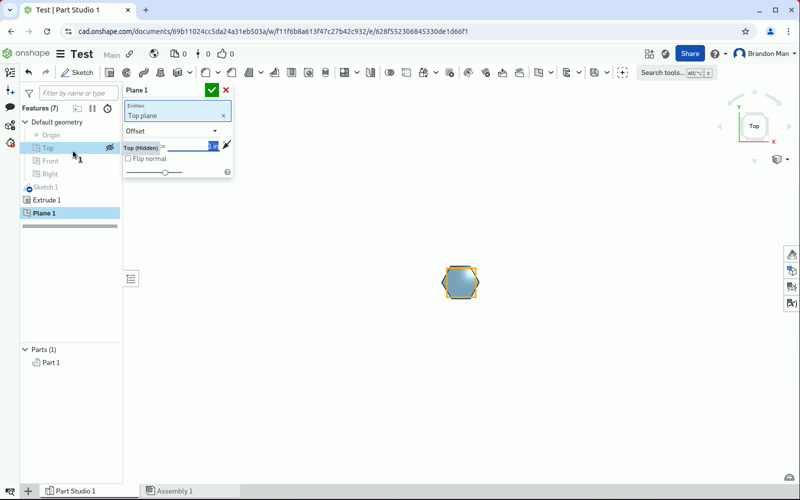
text(23.108)
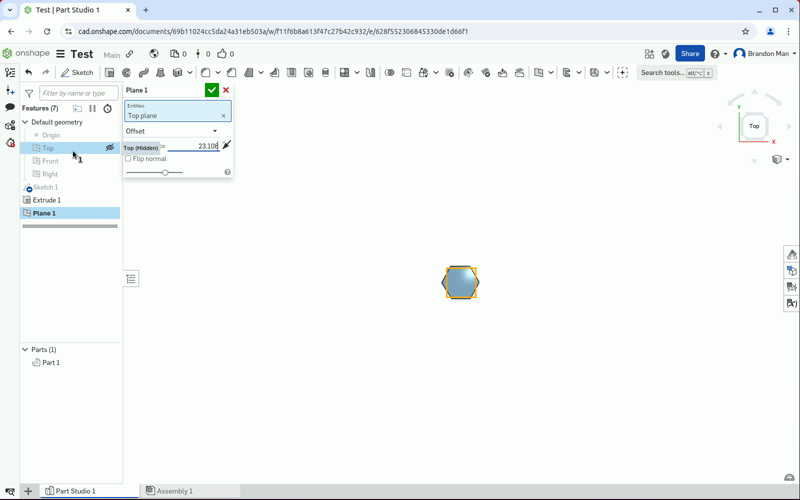
key(enter, 2)
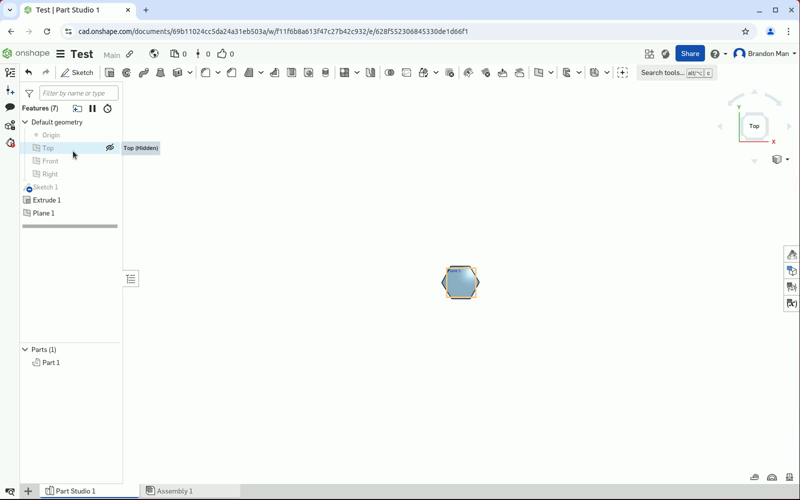
key(shift+s)
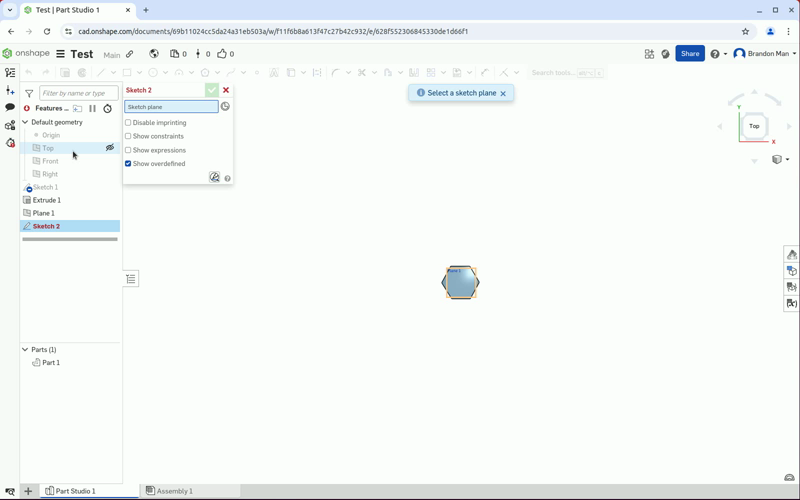
mouse_move(73, 215)
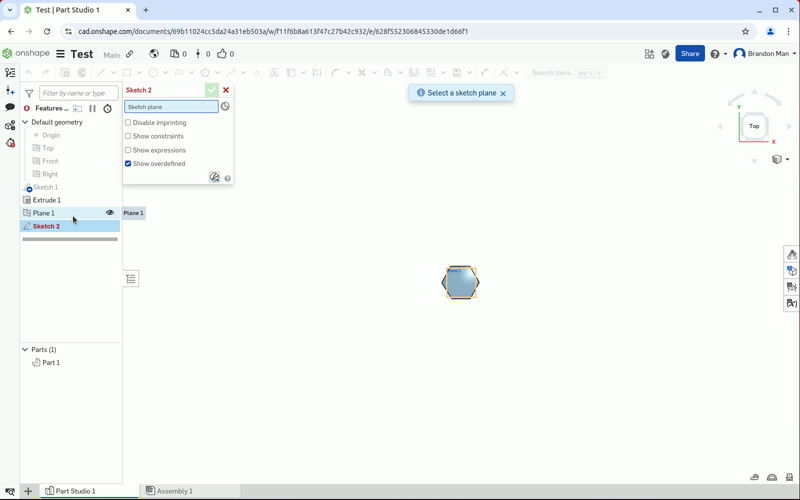
click(73, 215)
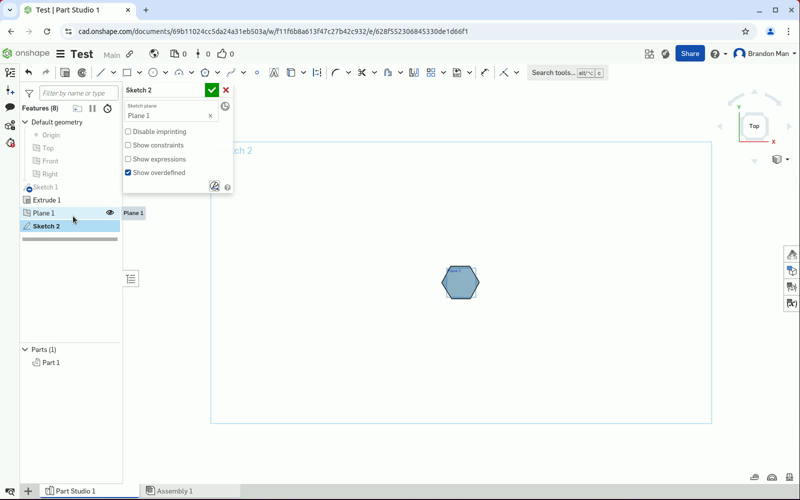
mouse_move(73, 352)
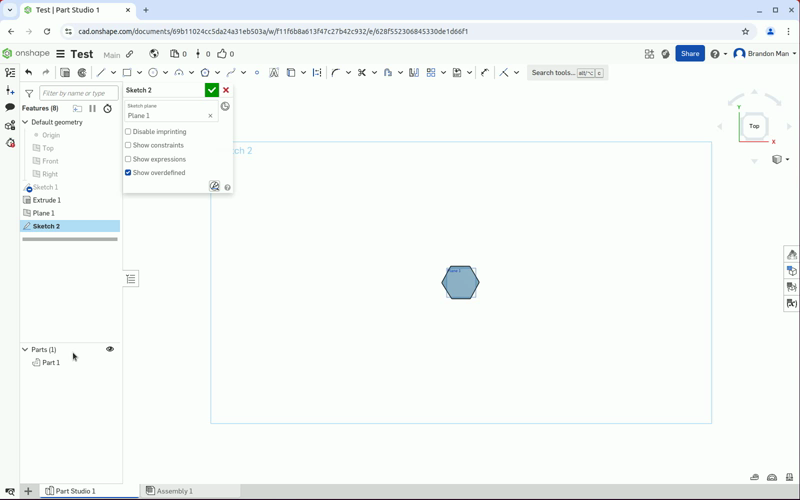
key(y)
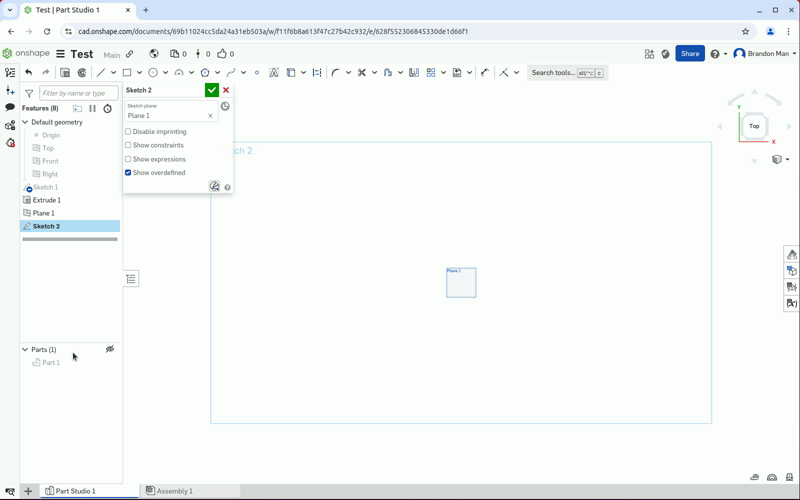
key(c)
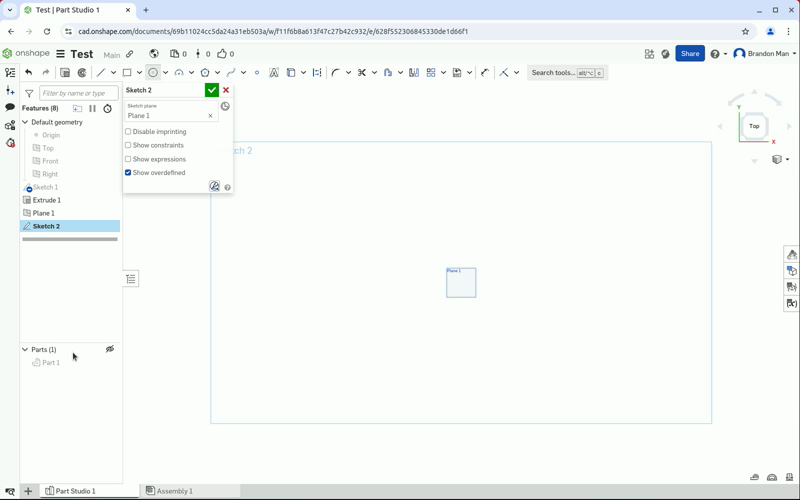
key_down(shift)
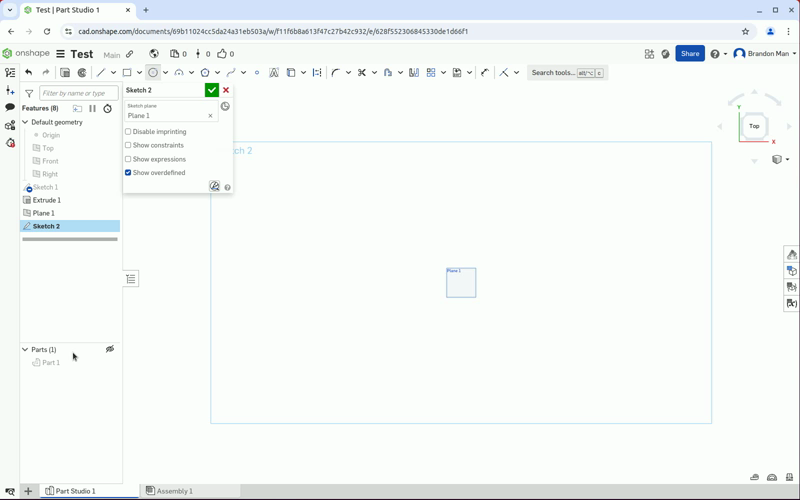
mouse_move(461, 282)
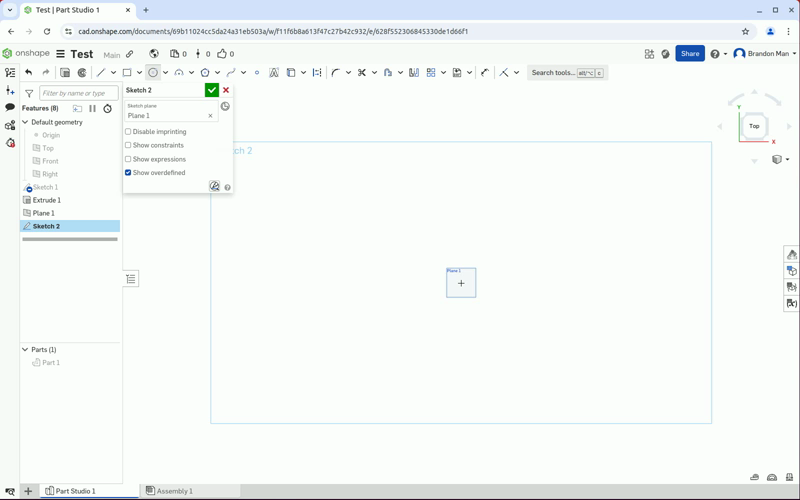
click(461, 282)
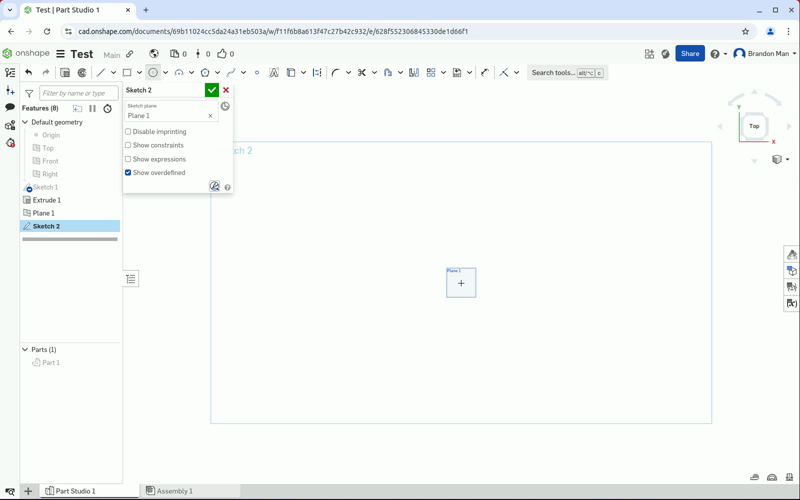
key_up(shift)
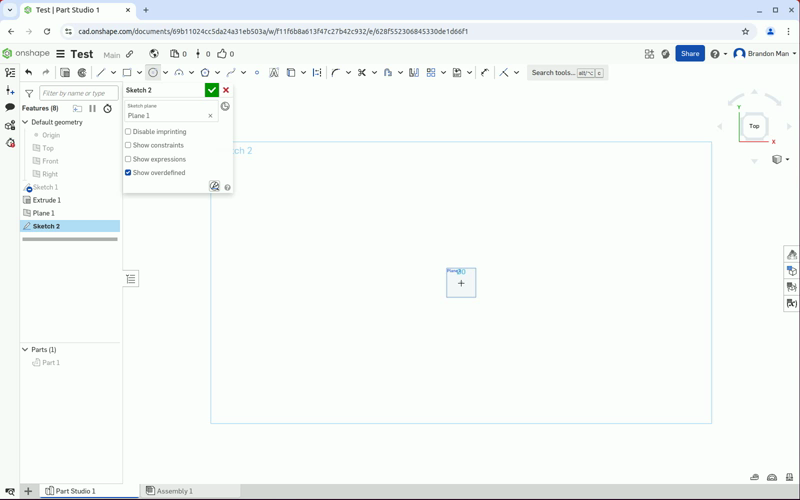
mouse_move(472, 282)
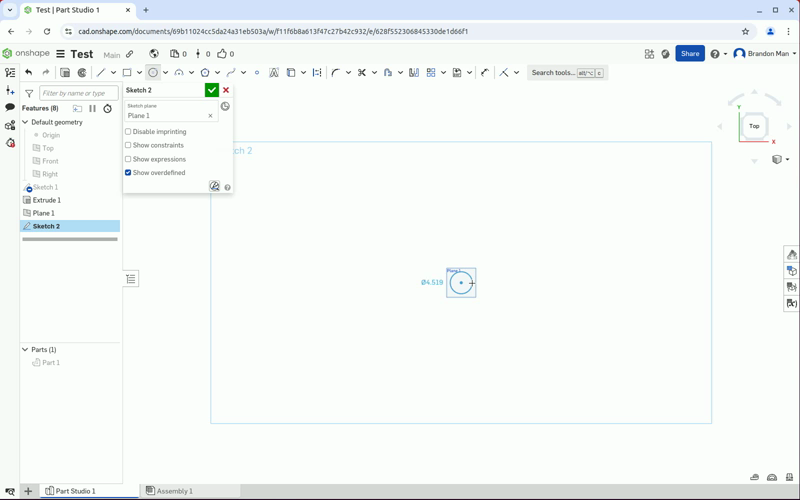
click(472, 282)
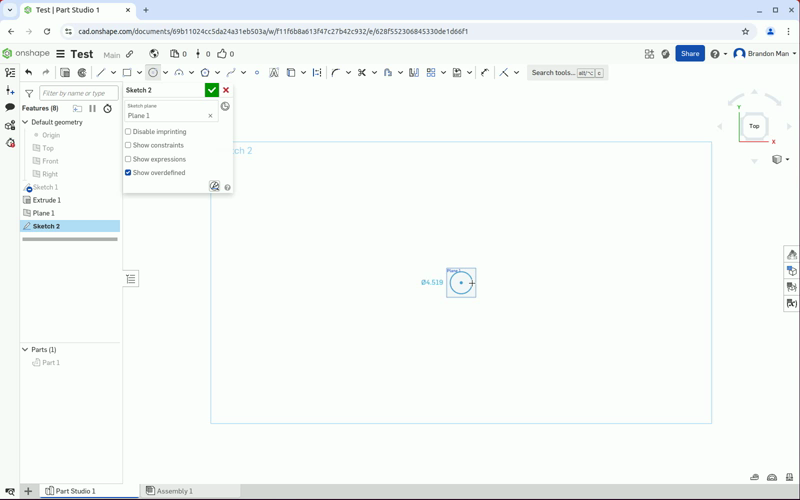
key(esc)
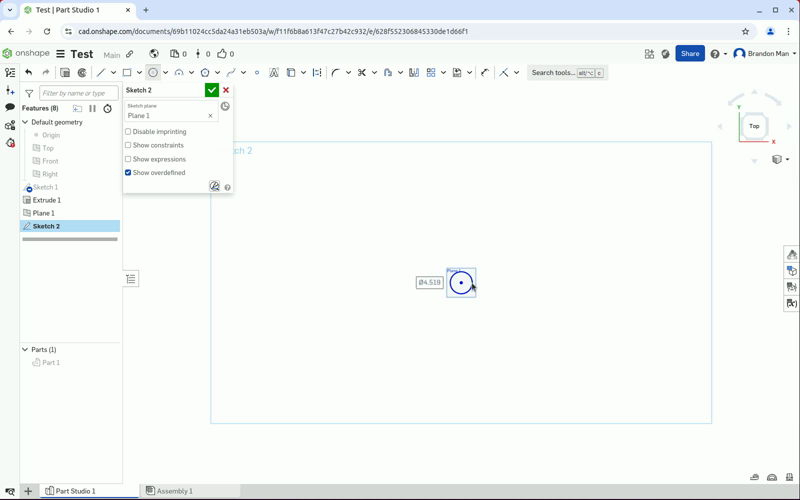
mouse_move(464, 275)
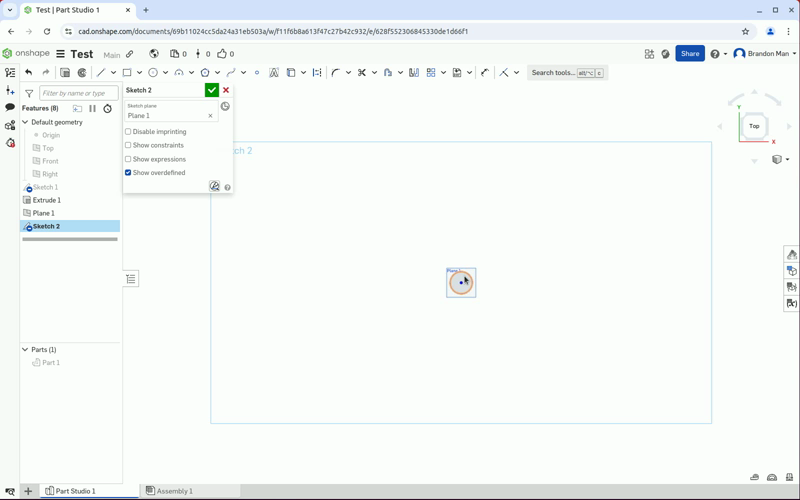
scroll(6)
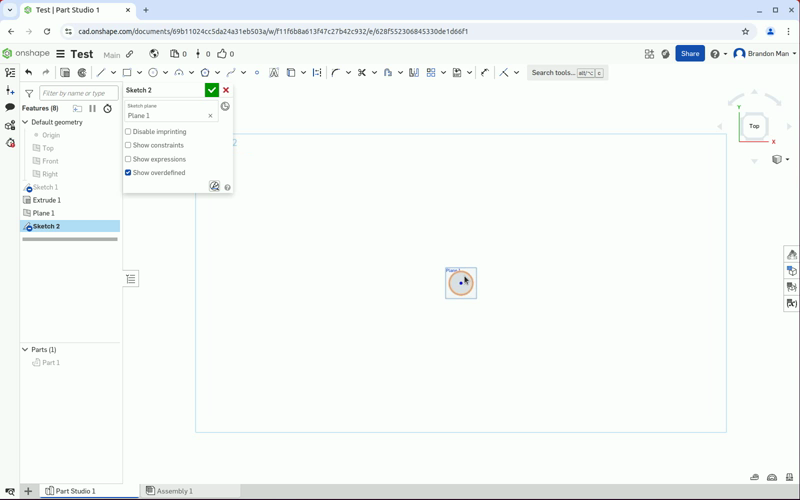
scroll(6)
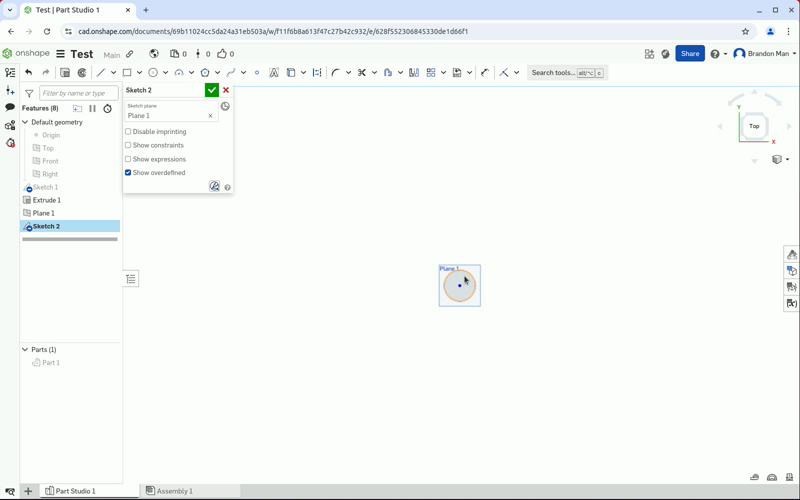
scroll(6)
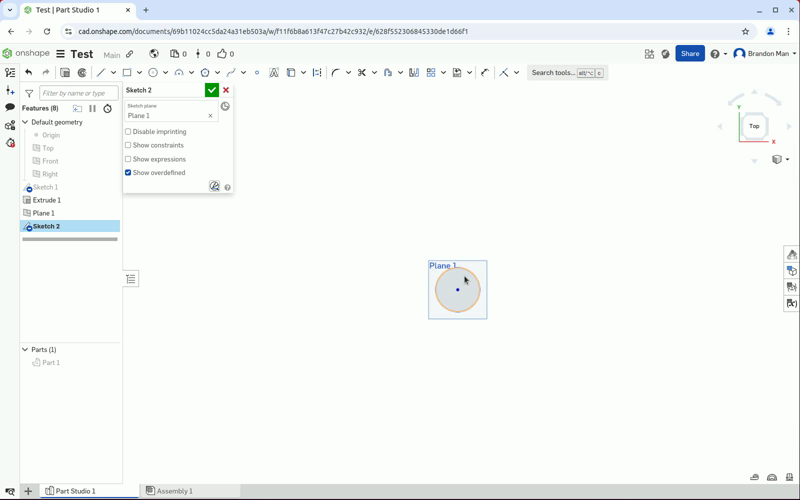
scroll(6)
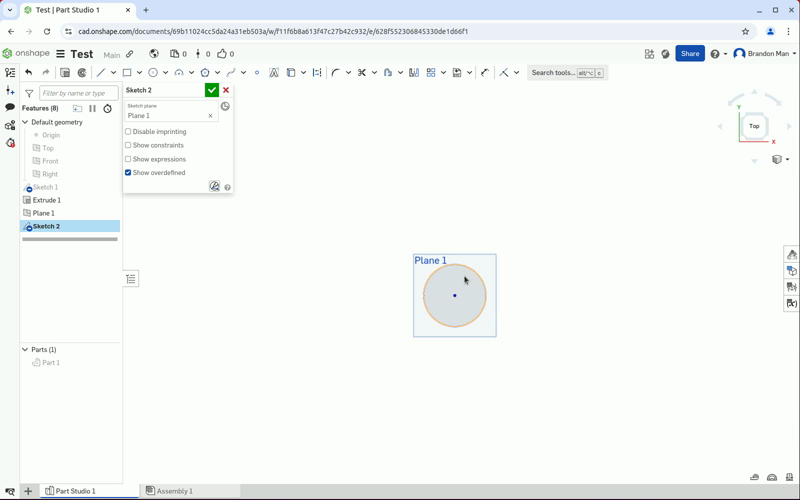
scroll(6)
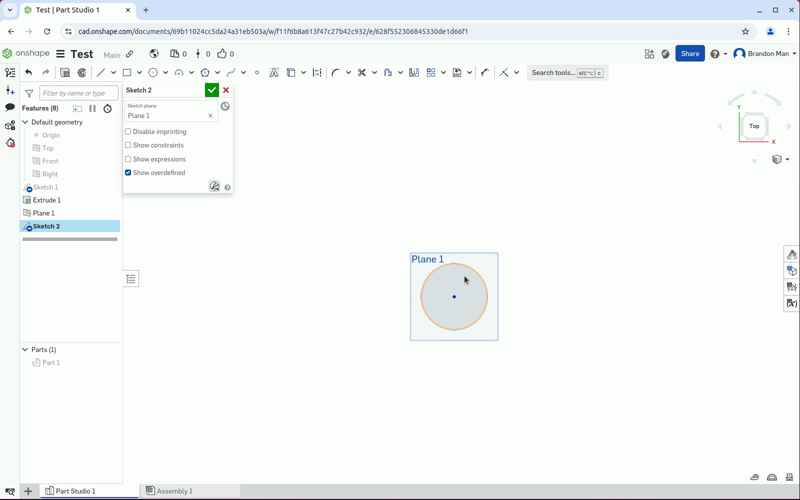
scroll(6)
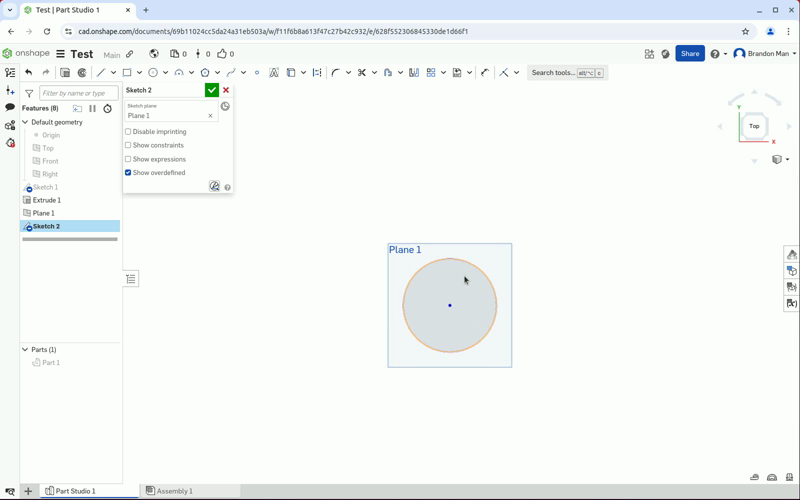
scroll(6)
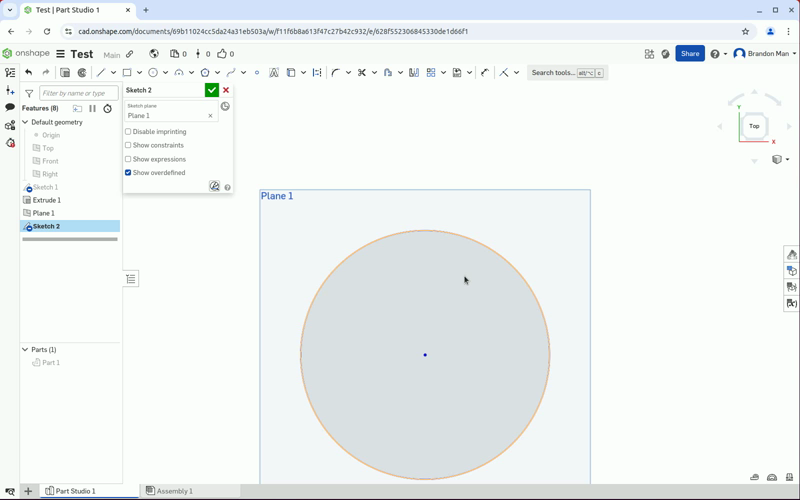
click(464, 275)
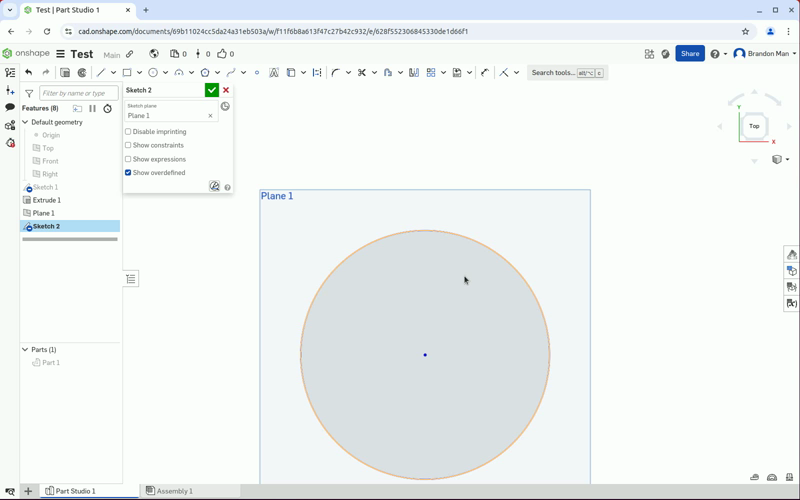
scroll(-6)
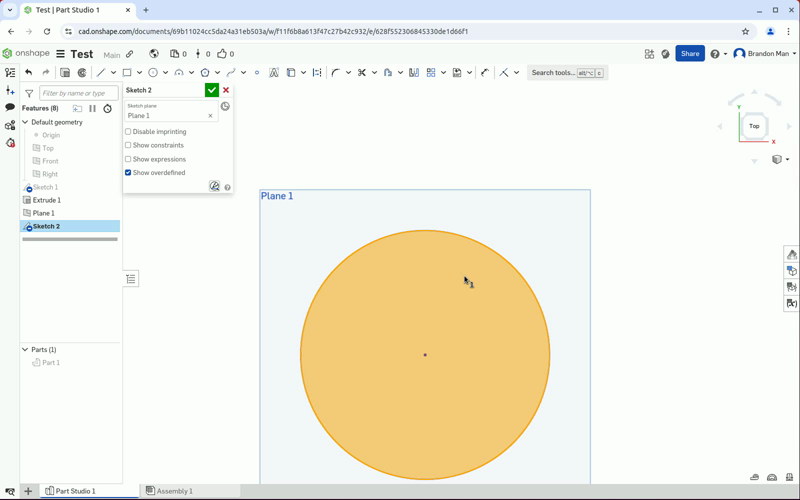
scroll(-6)
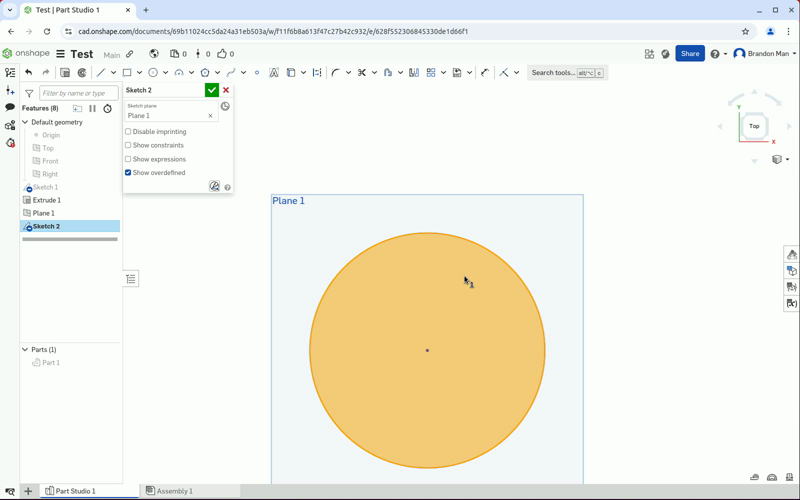
scroll(-6)
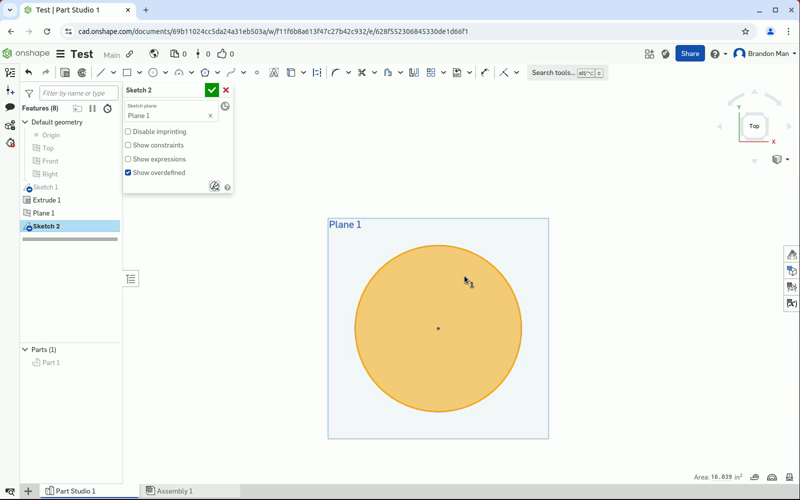
scroll(-6)
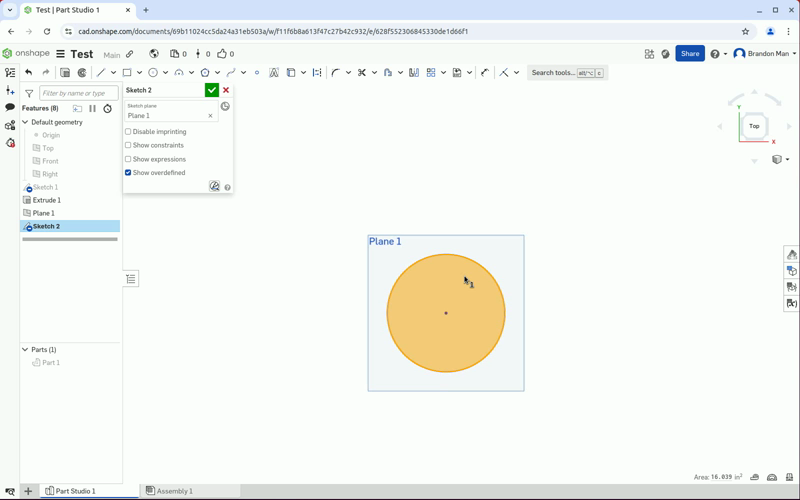
scroll(-6)
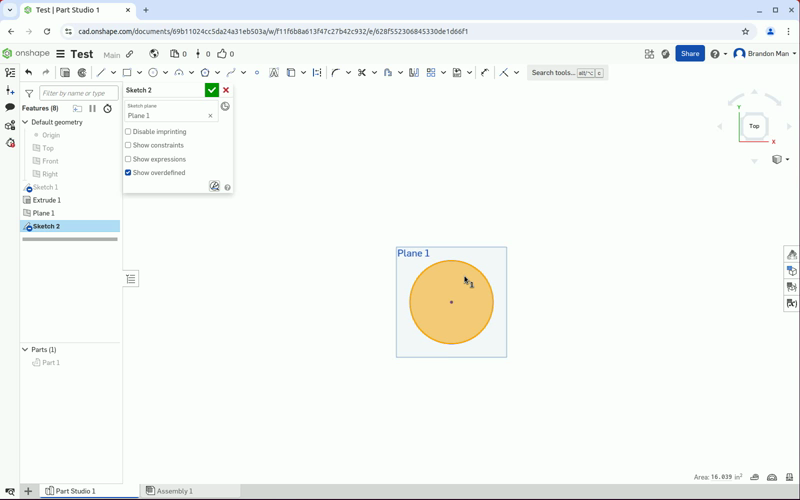
scroll(-6)
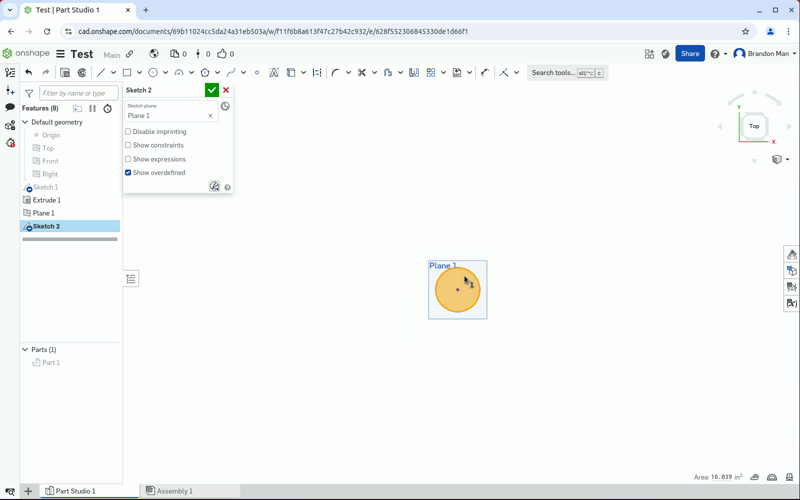
scroll(-6)
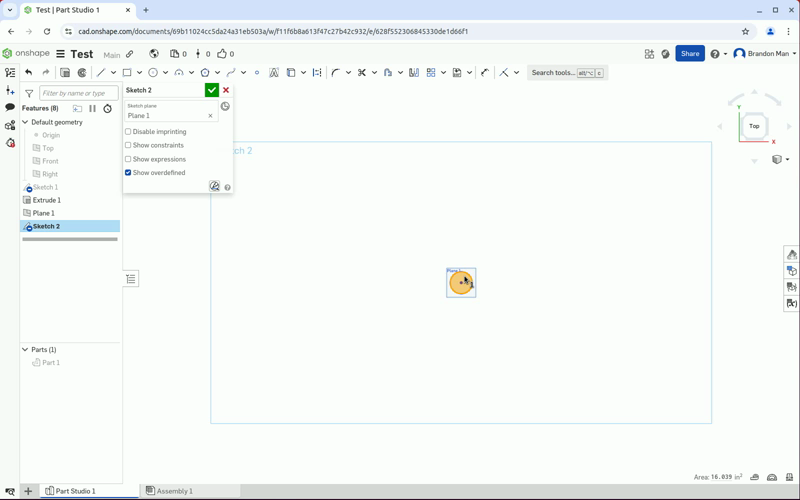
mouse_move(73, 352)
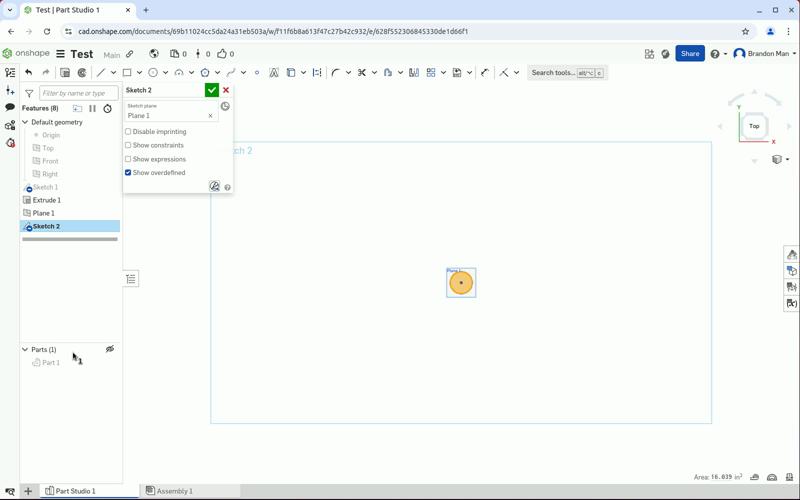
key(shift+y)
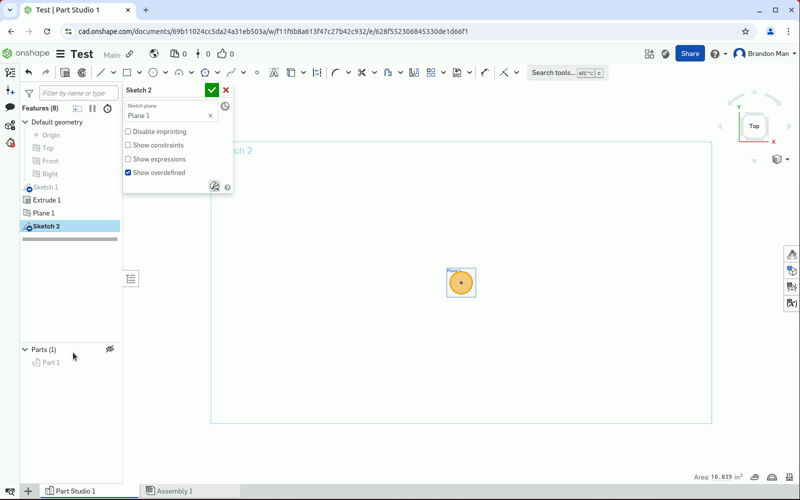
key(shift+e)
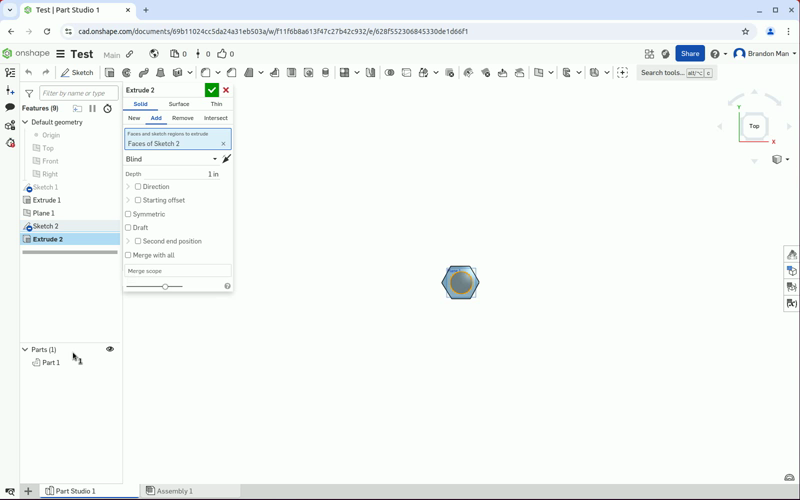
mouse_move(143, 106)
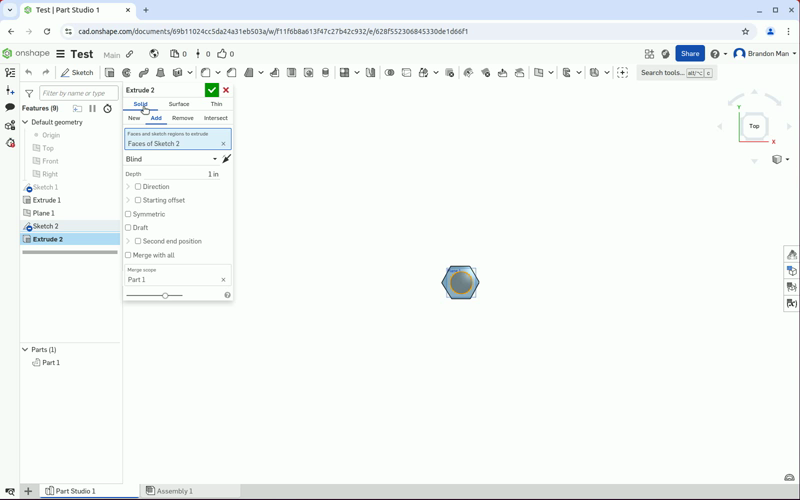
click(143, 106)
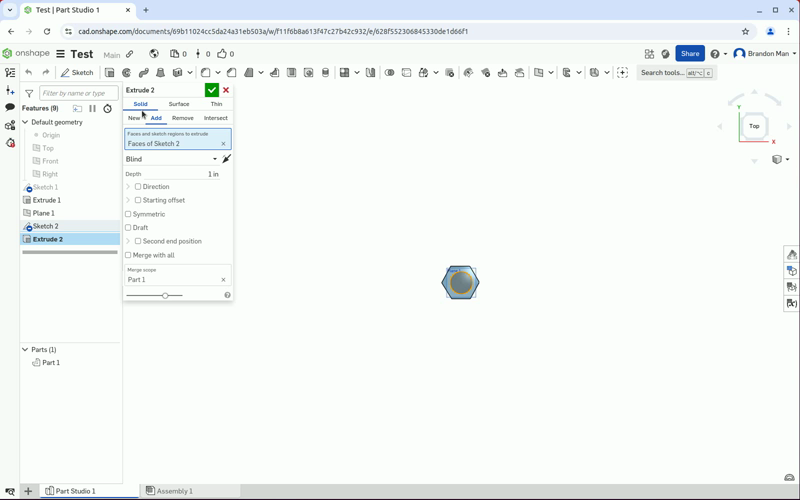
mouse_move(137, 120)
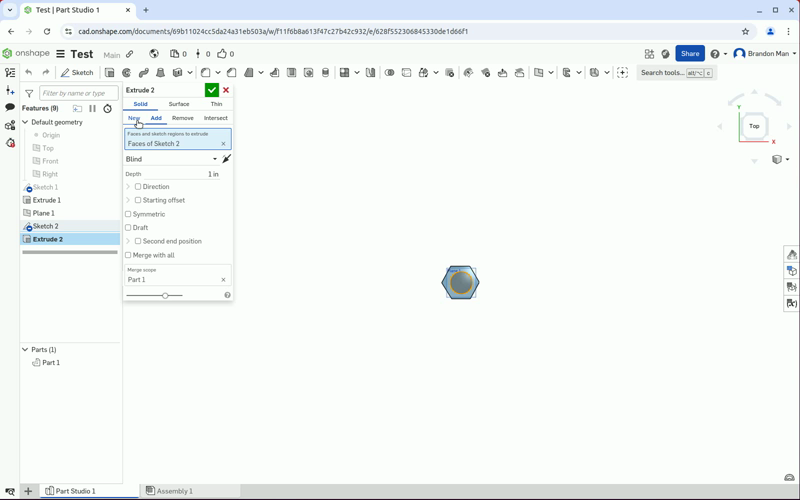
click(137, 120)
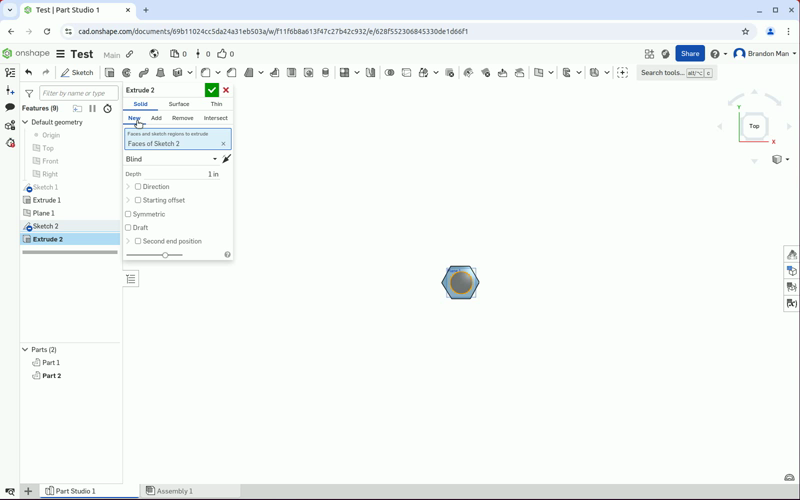
key(tab, 4)
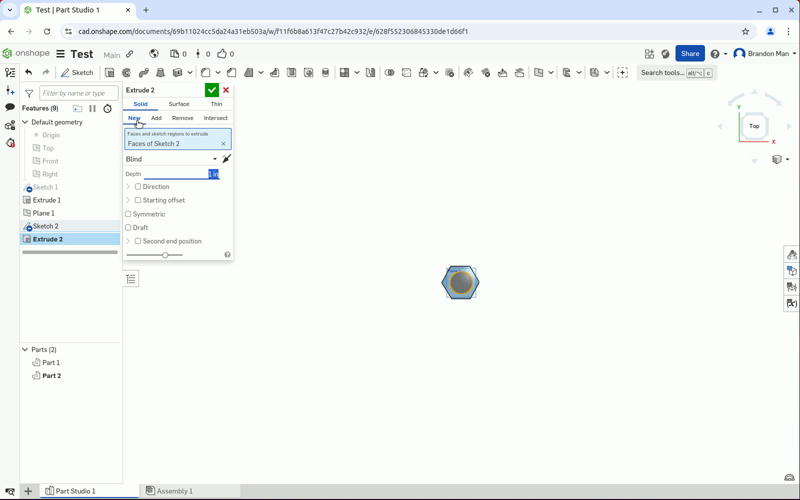
text(-10.11)
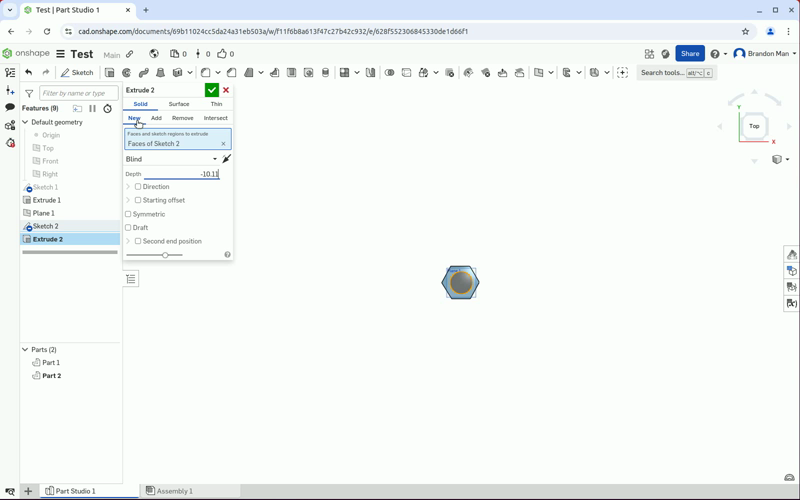
key(enter)
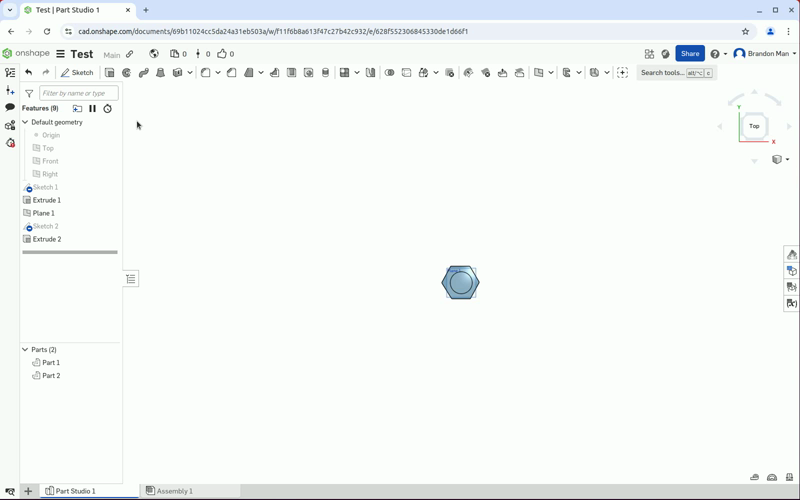
key(shift+h)
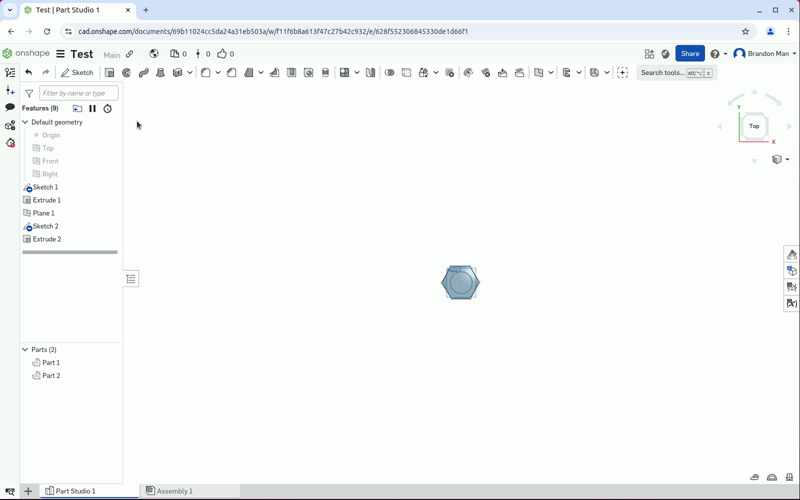
key(shift+h)
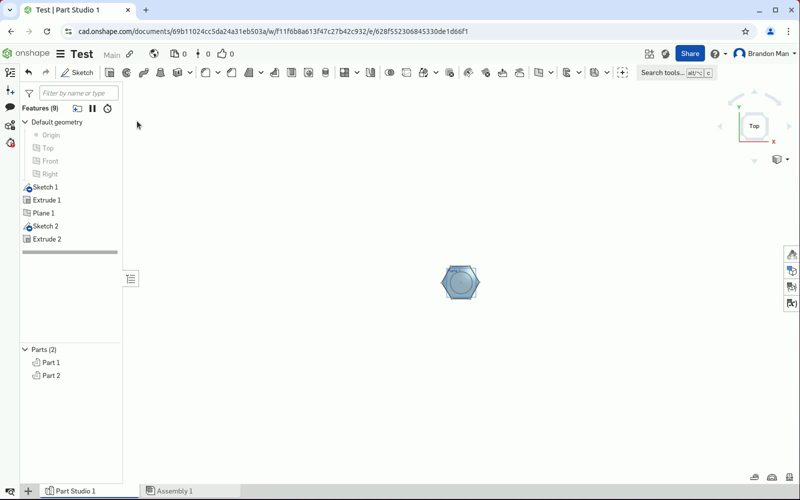
key(shift+7)
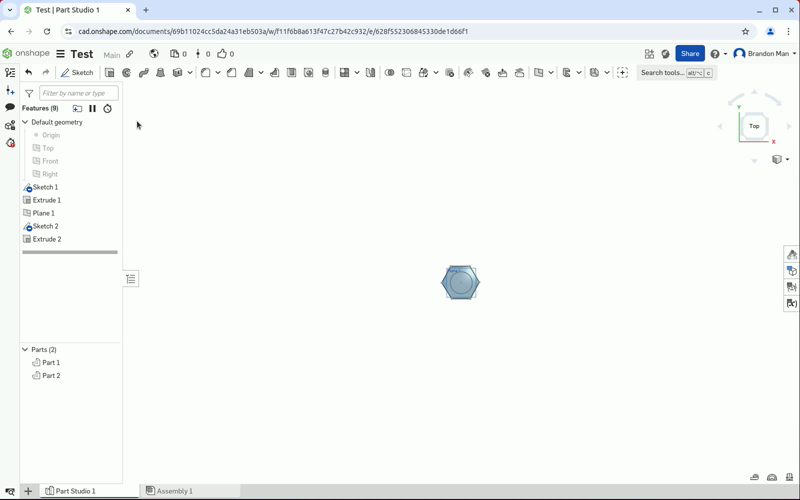
key(up, 3)
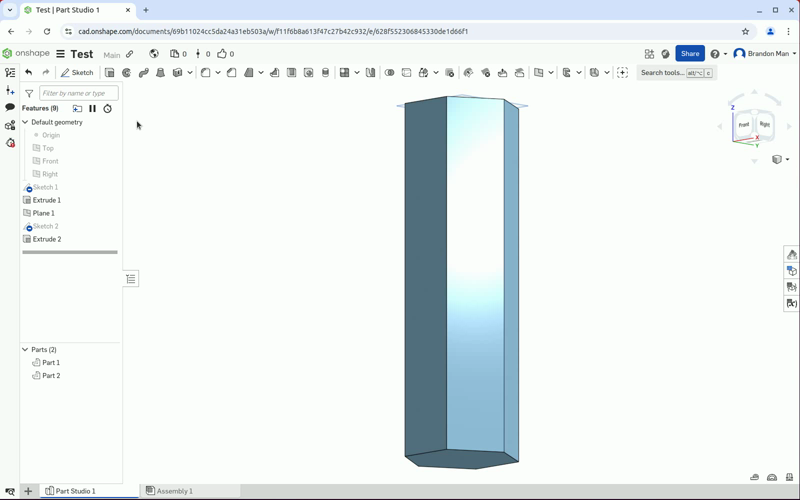
key(left, 3)
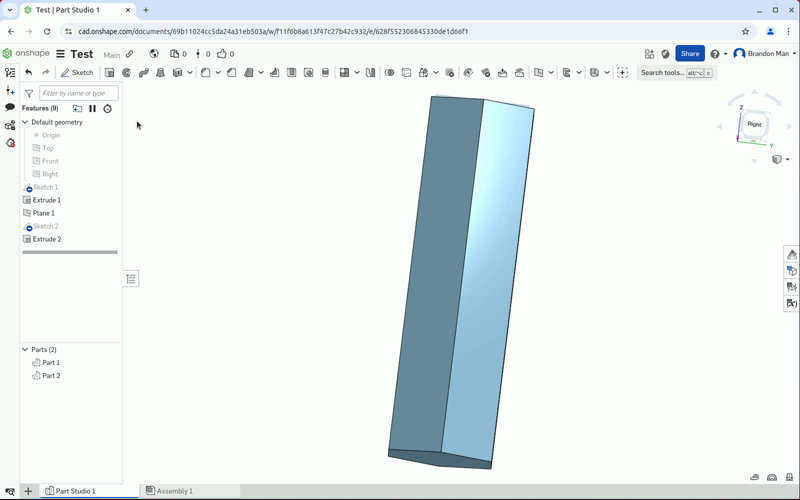
key(right, 3)
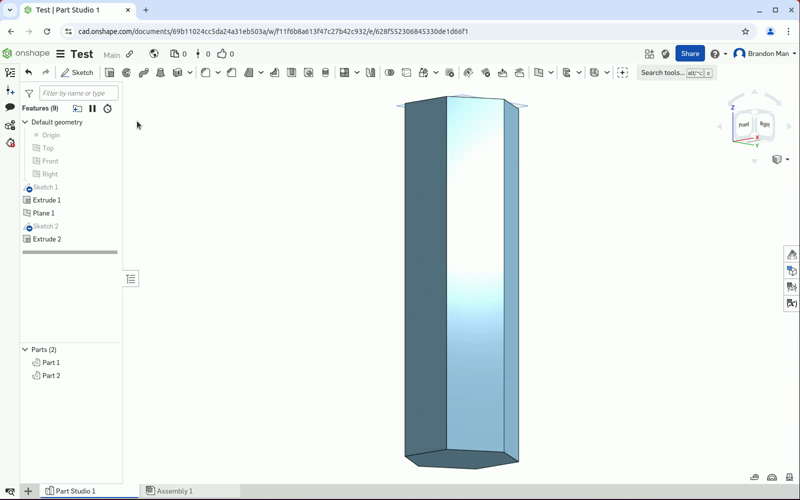
key(down, 3)
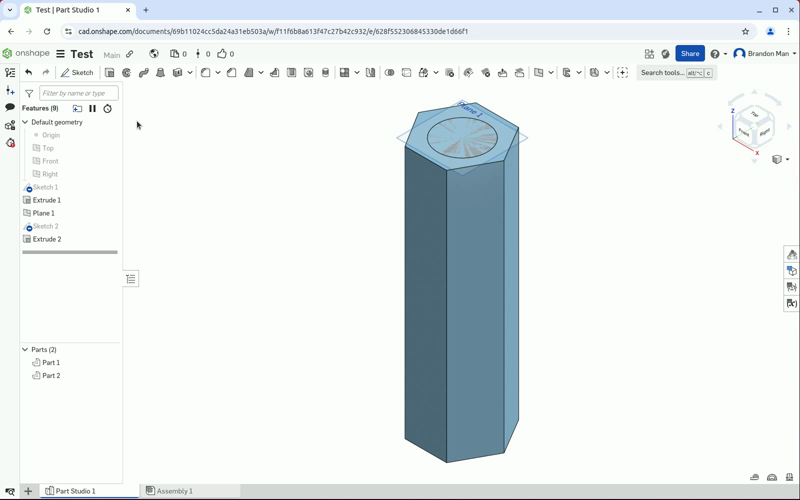
mouse_move(73, 189)
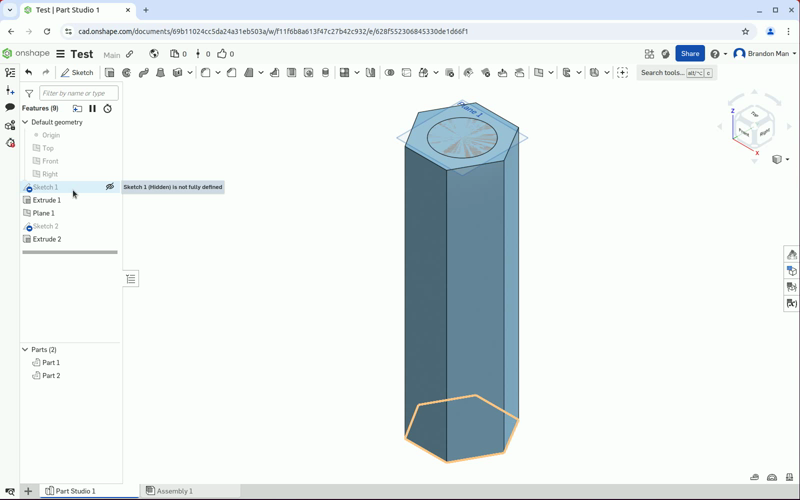
click(73, 189)